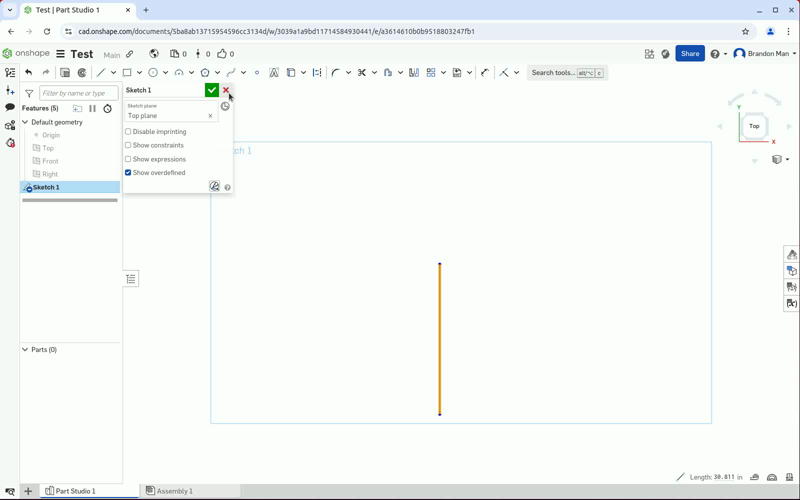
key(shift+h)
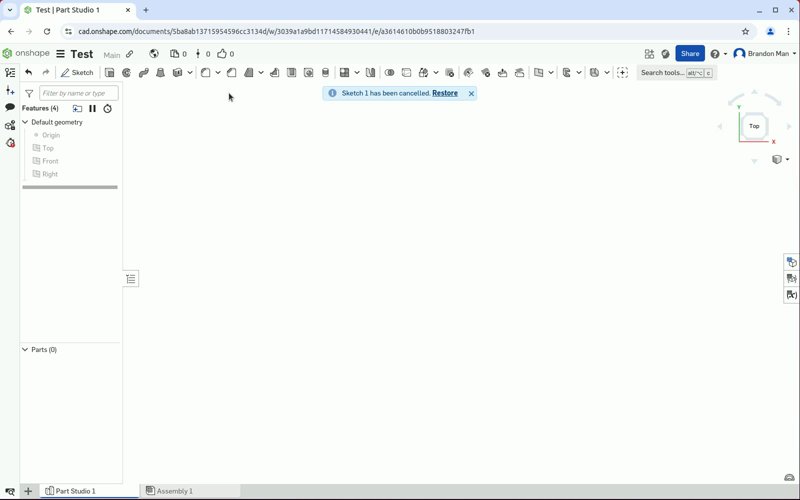
mouse_move(73, 352)
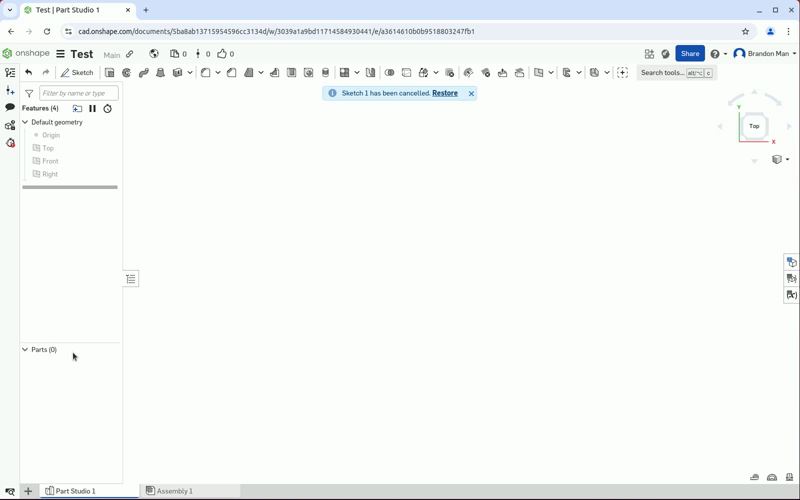
key(y)
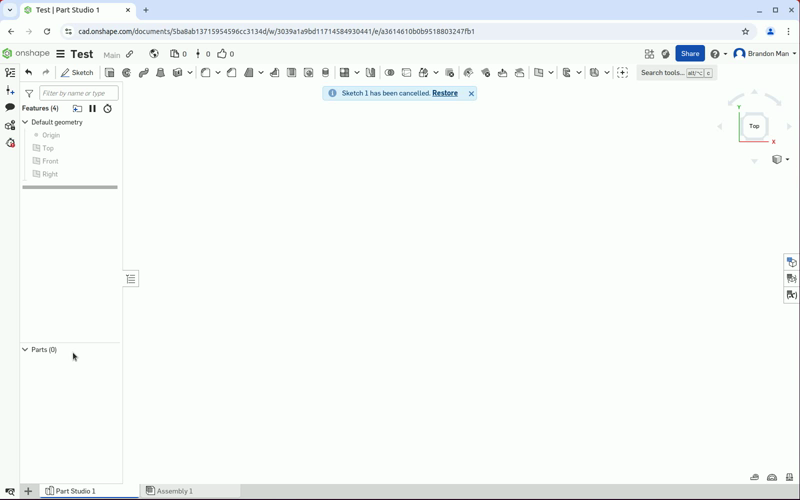
key(shift+p)
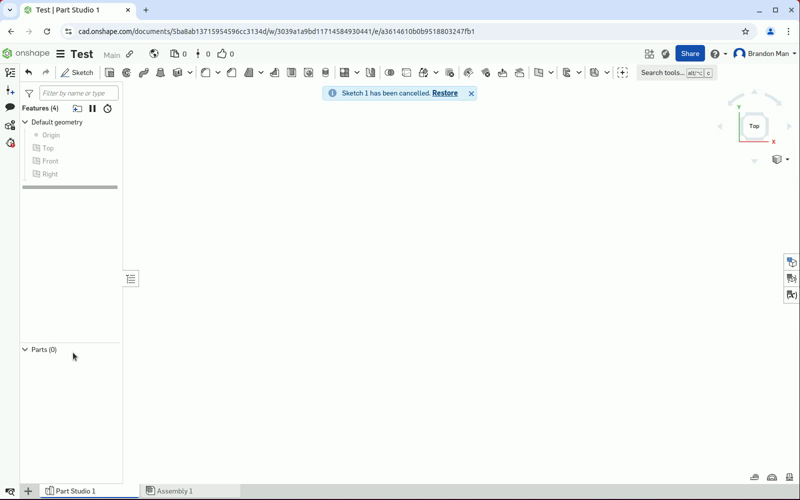
key(space)
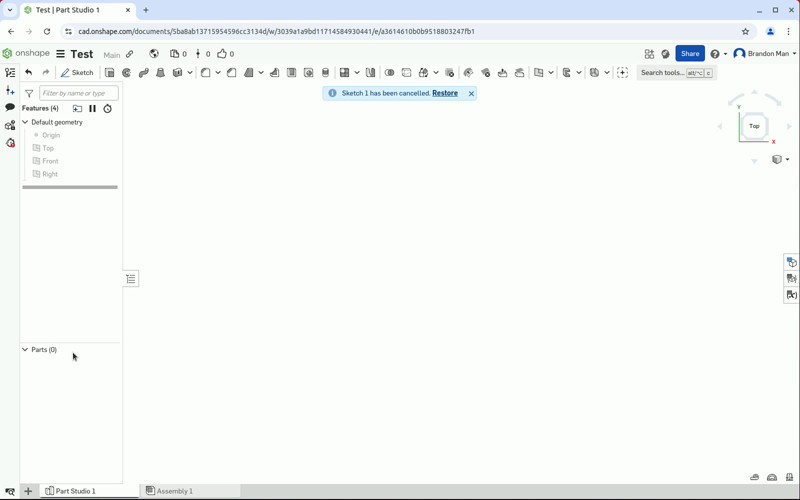
key_down(shift)
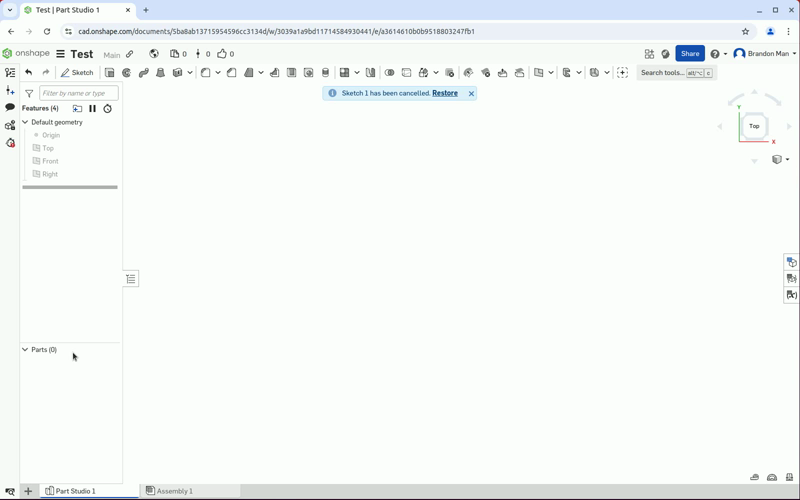
key(up)
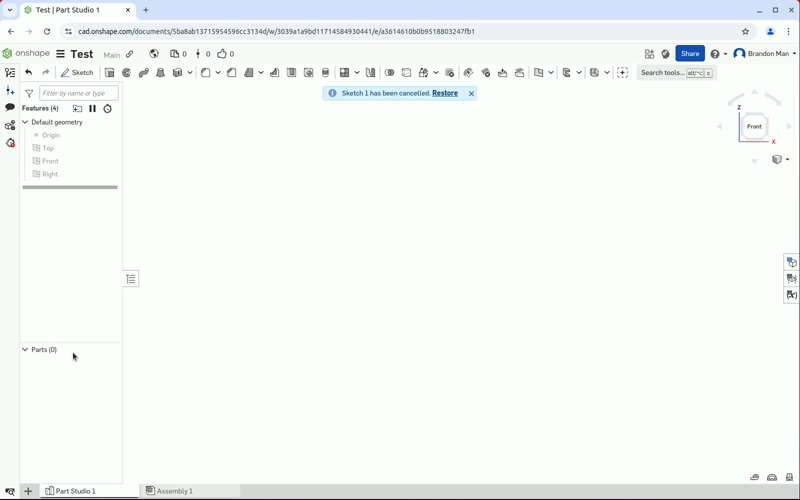
key_up(shift)
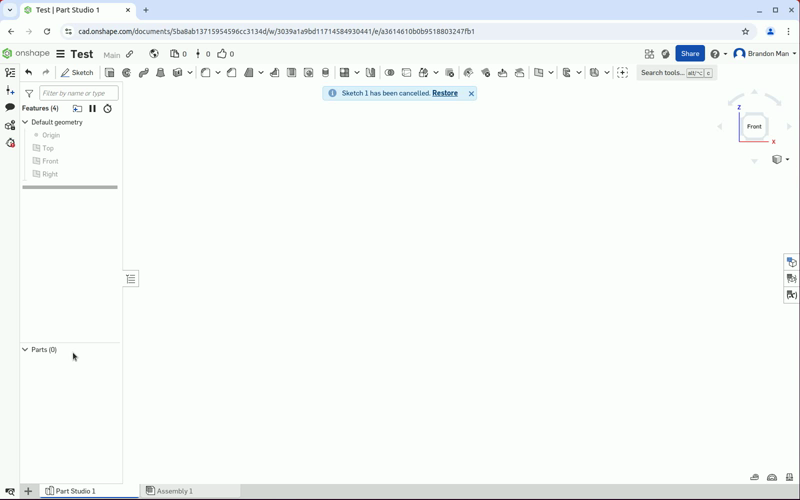
mouse_move(73, 352)
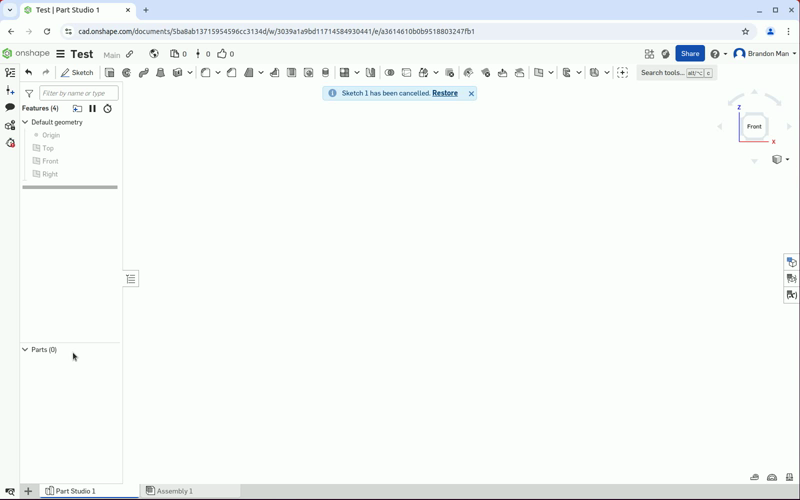
key(shift+y)
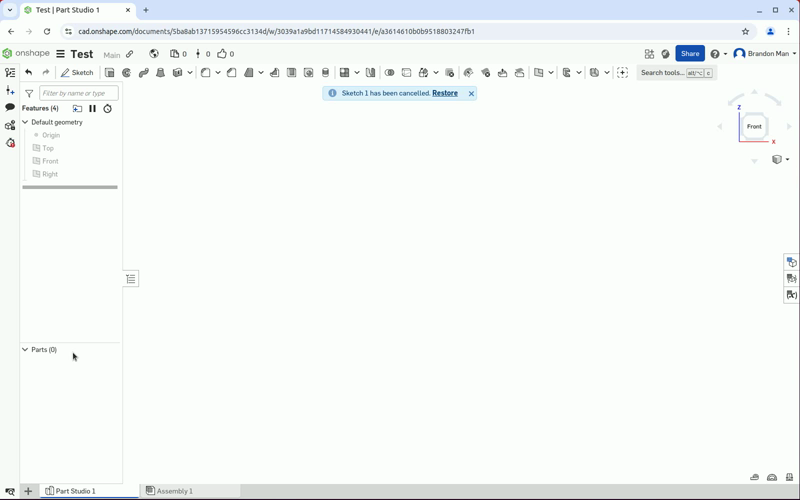
key(shift+s)
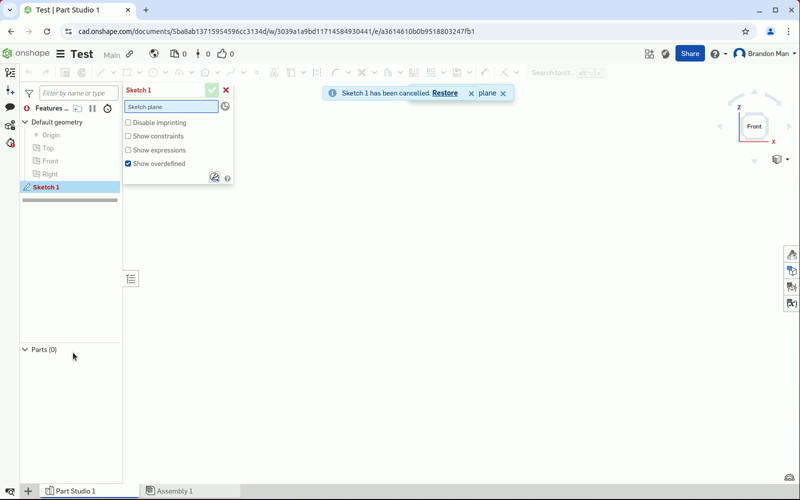
mouse_move(73, 163)
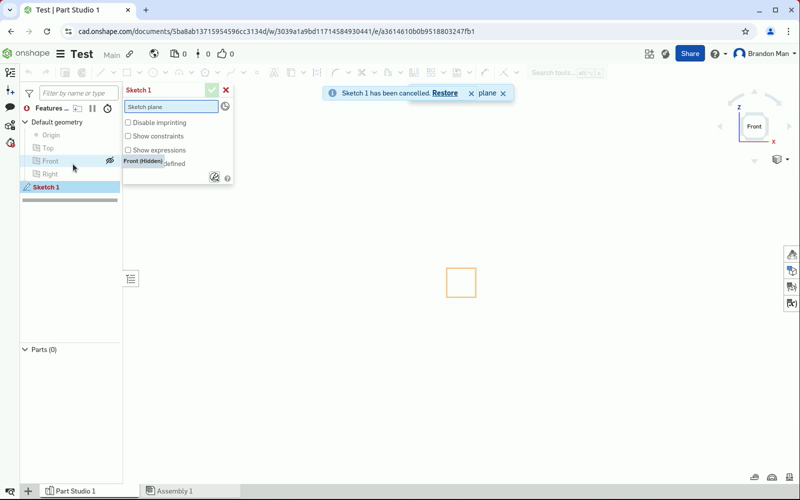
click(73, 163)
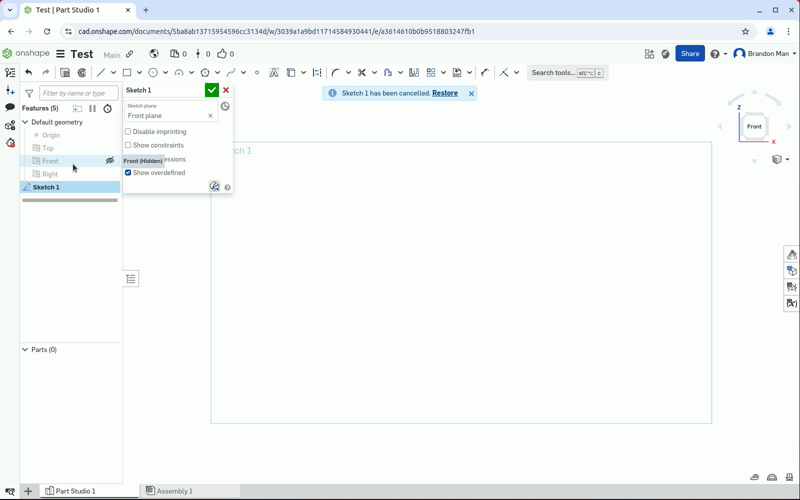
mouse_move(73, 352)
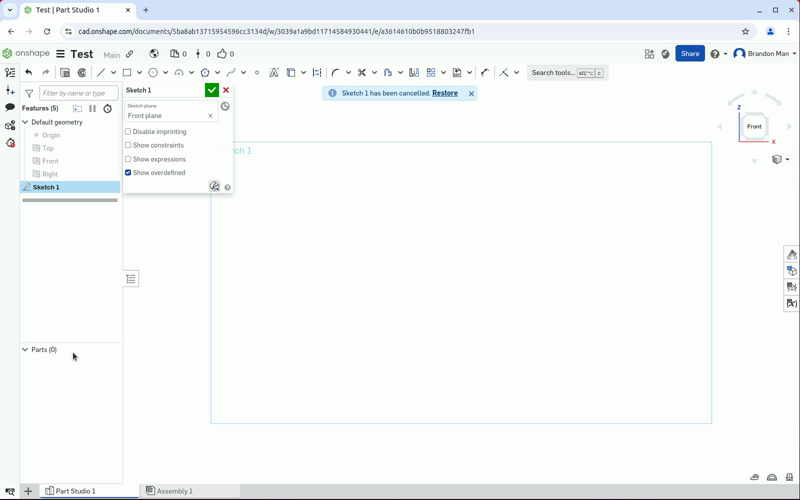
key(y)
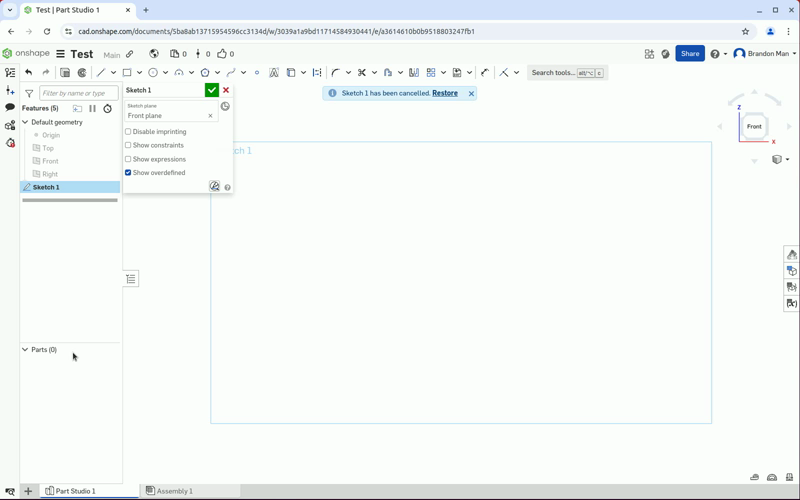
key(l)
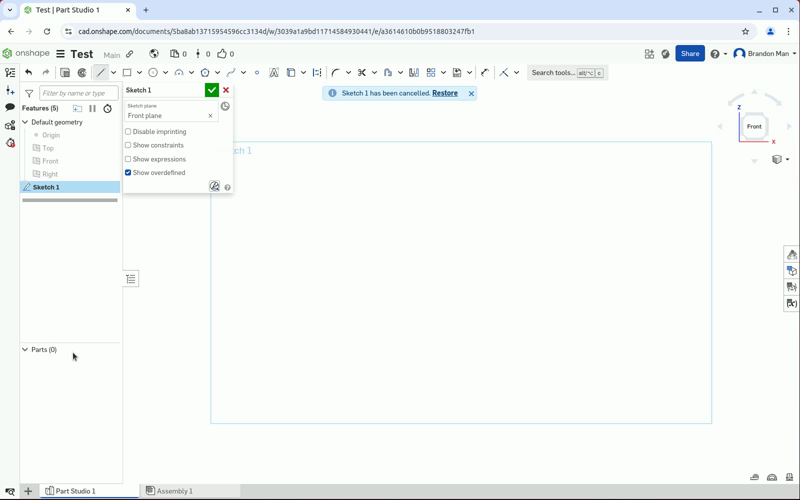
key_down(shift)
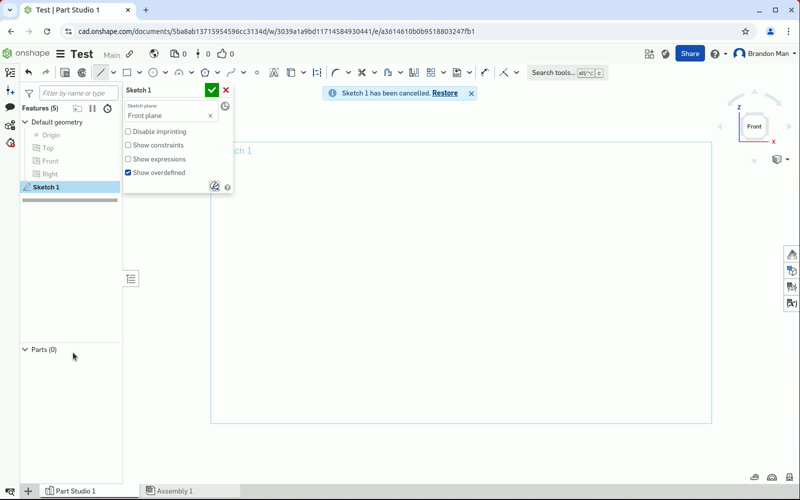
mouse_move(348, 282)
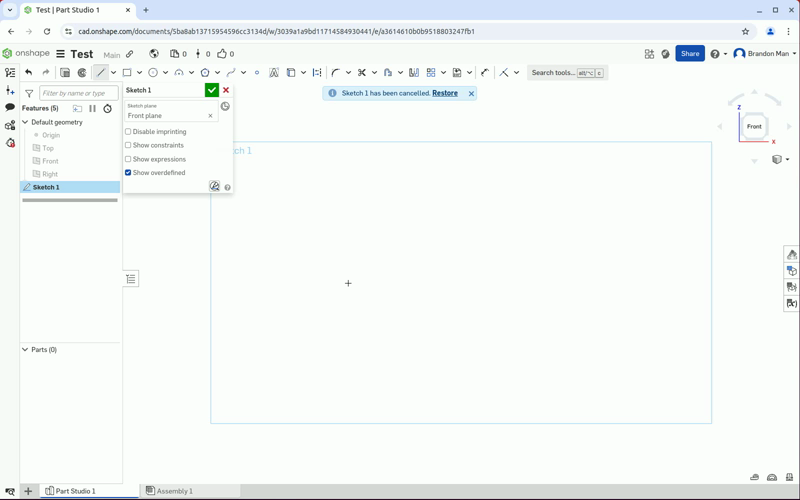
click(348, 282)
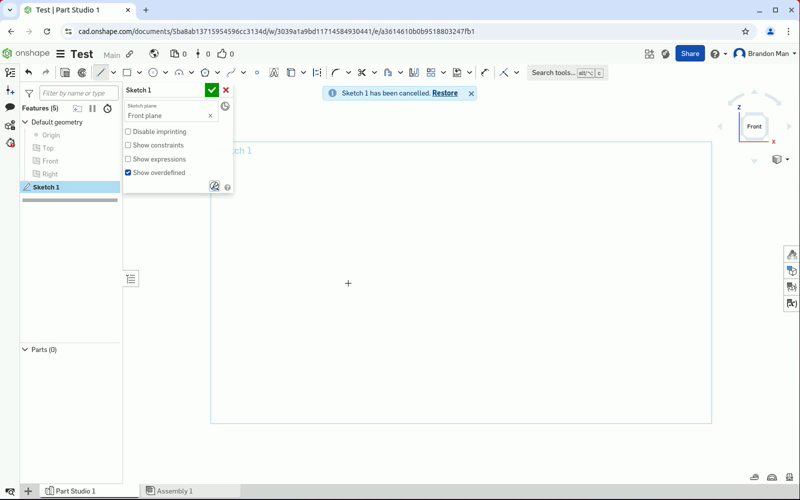
key_up(shift)
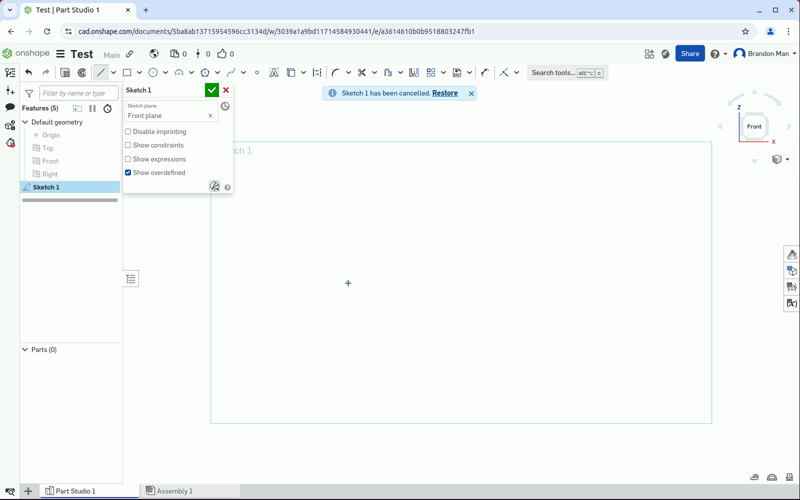
key_down(shift)
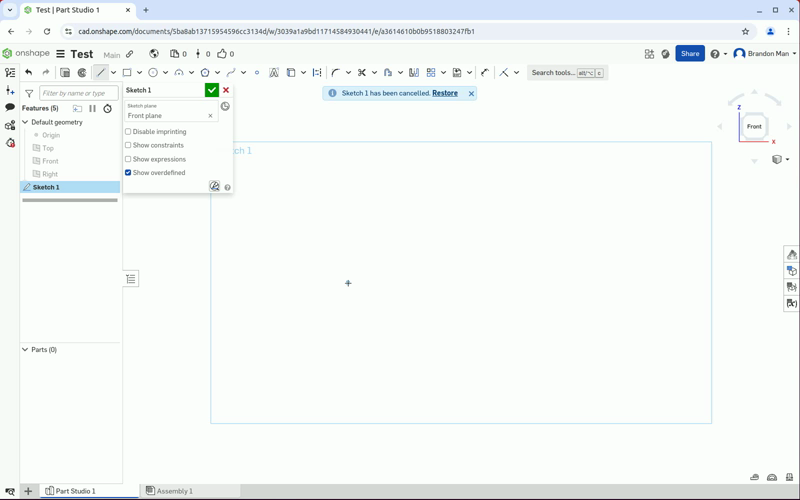
mouse_move(459, 282)
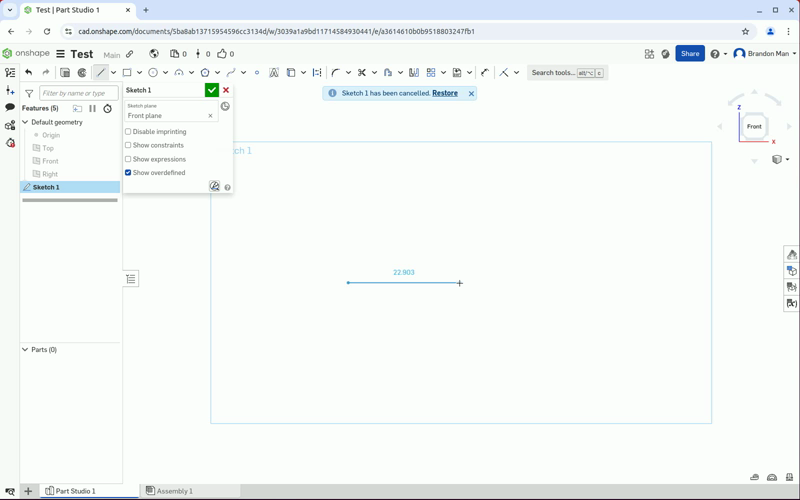
click(459, 282)
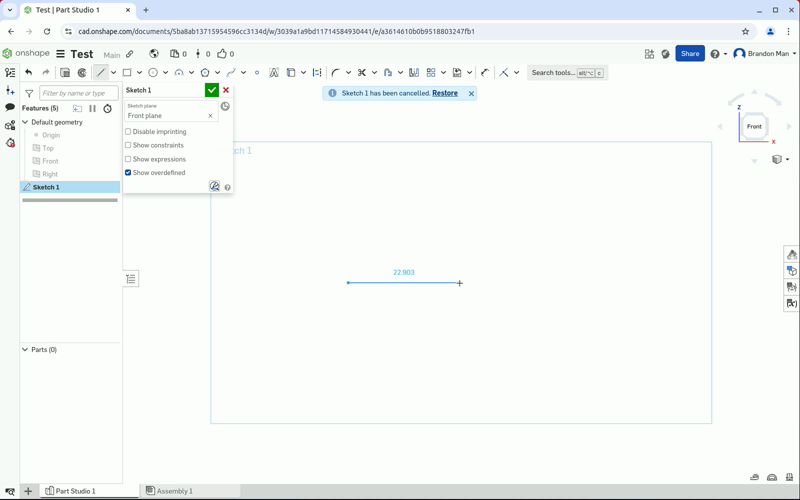
key_up(shift)
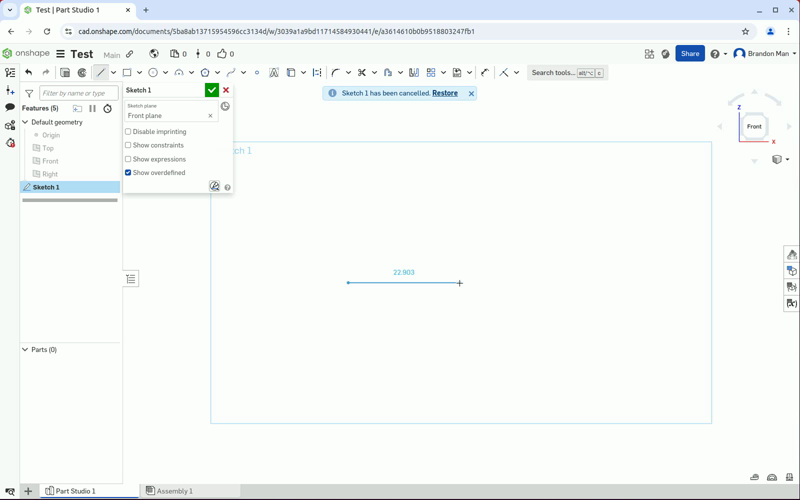
key_down(shift)
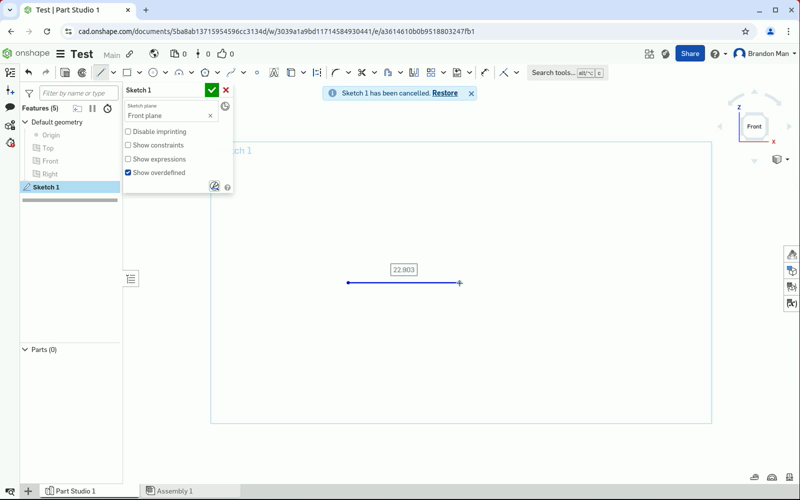
mouse_move(528, 282)
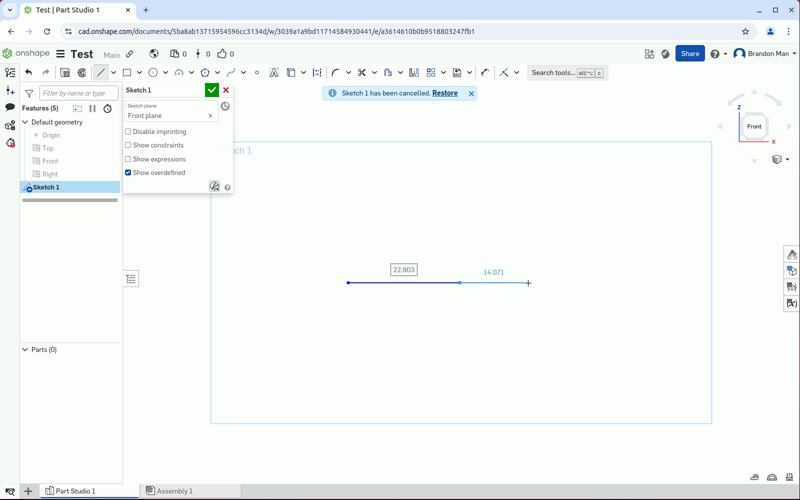
click(528, 282)
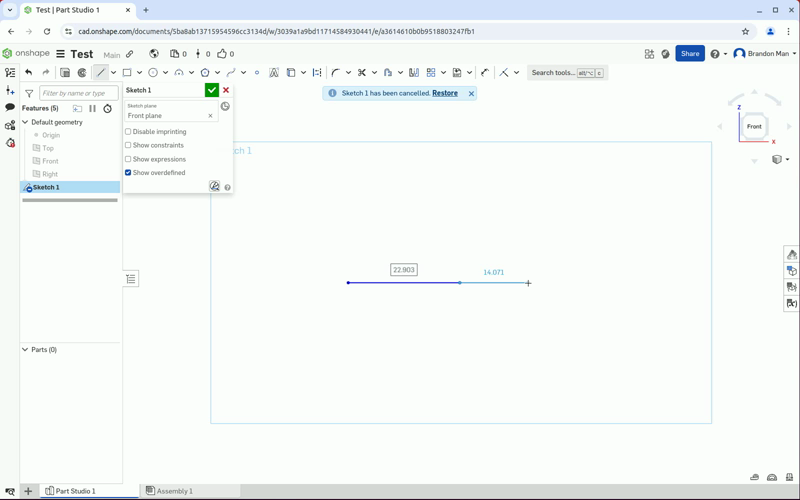
key_up(shift)
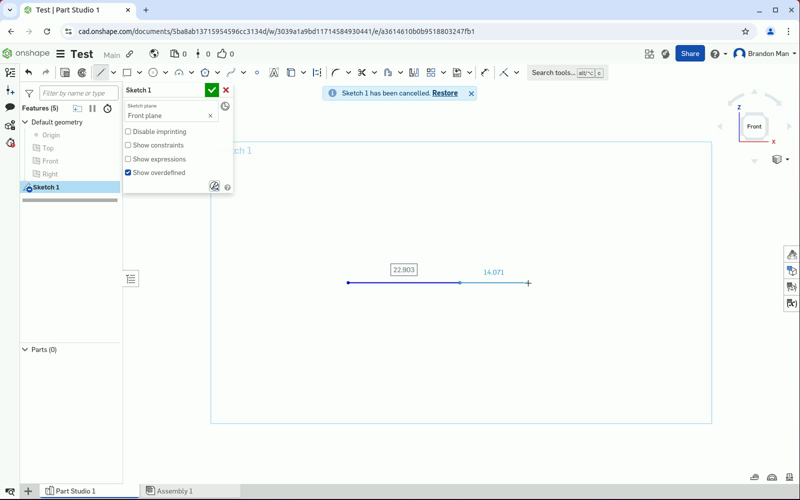
key_down(shift)
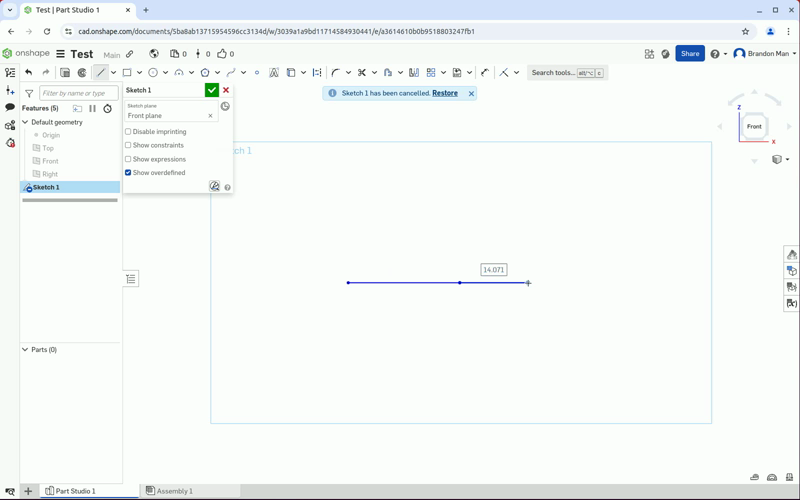
mouse_move(558, 282)
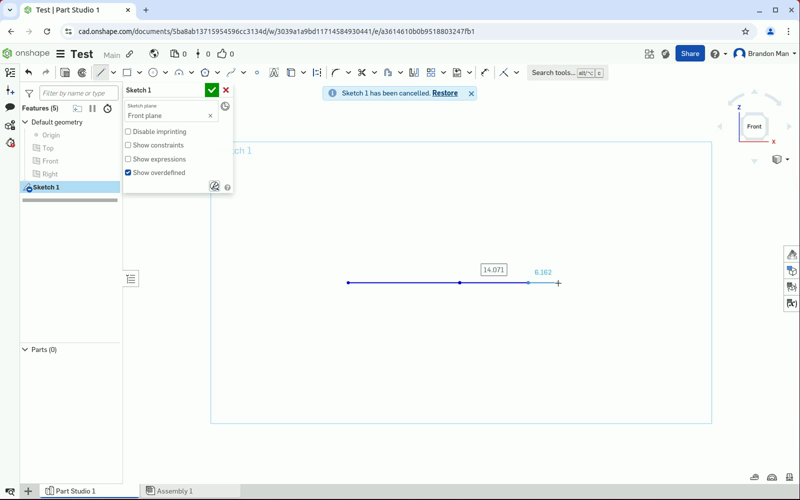
mouse_move(528, 237)
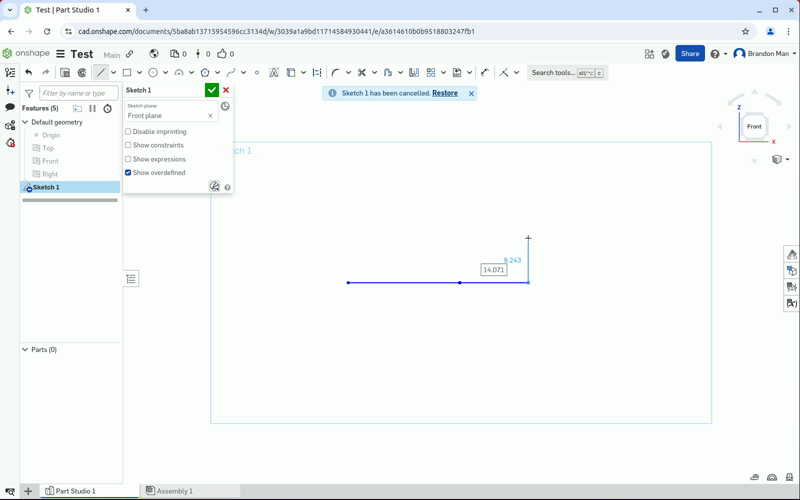
click(528, 237)
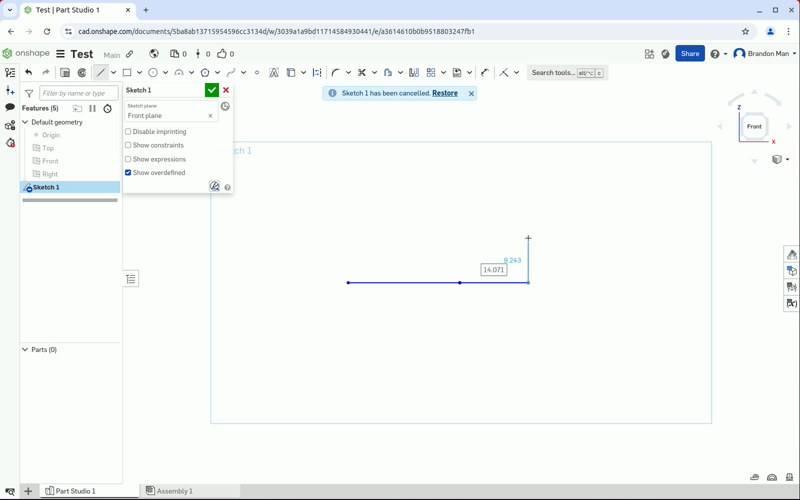
key_up(shift)
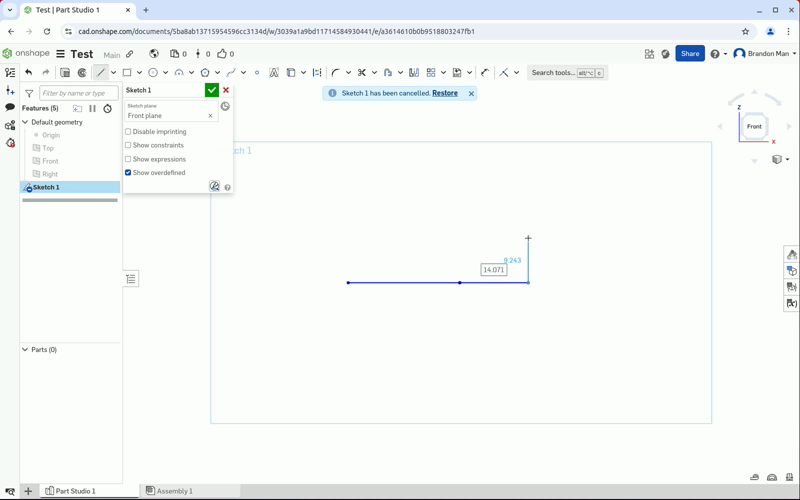
key_down(shift)
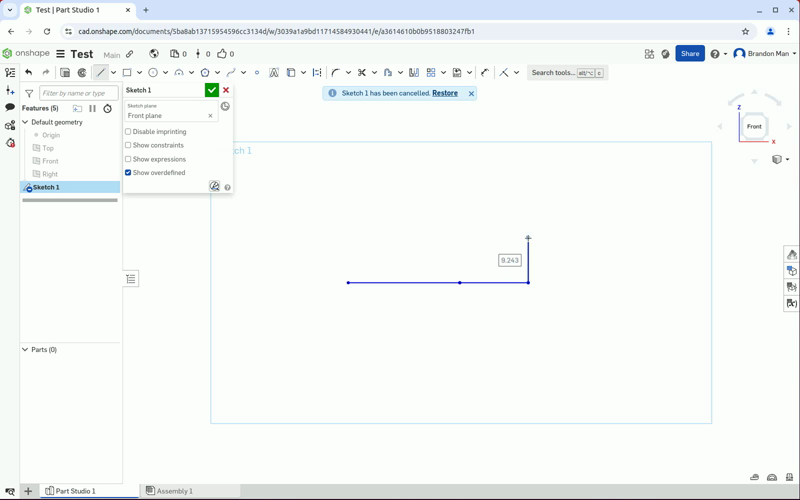
mouse_move(459, 237)
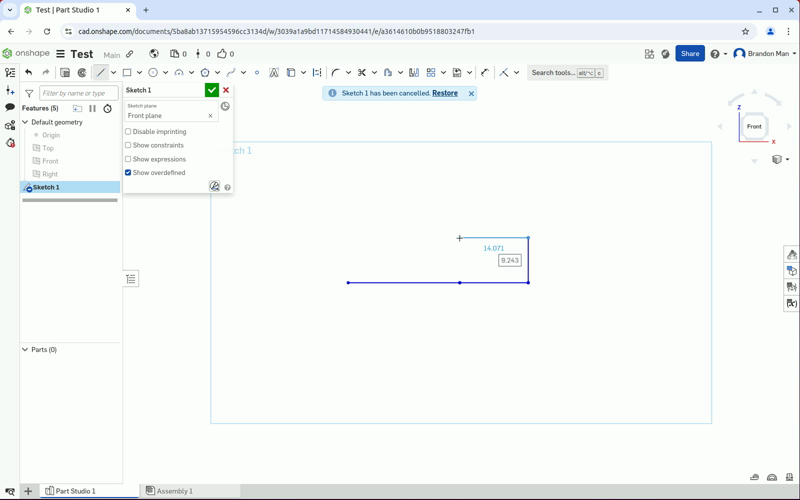
click(459, 237)
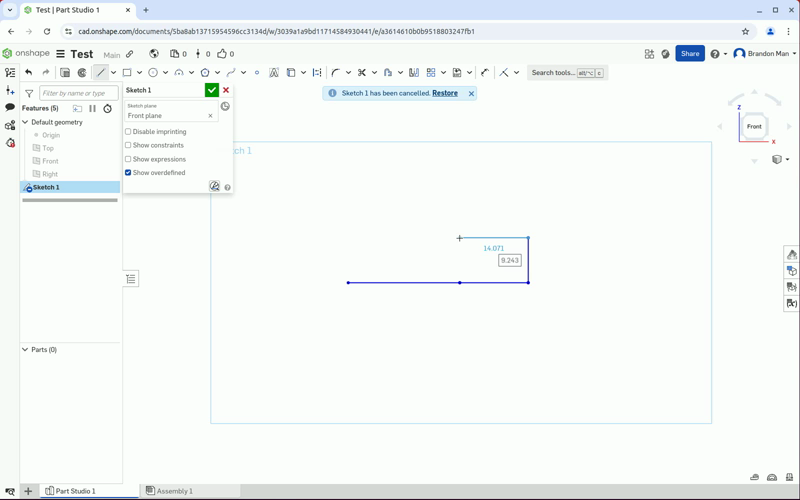
key_up(shift)
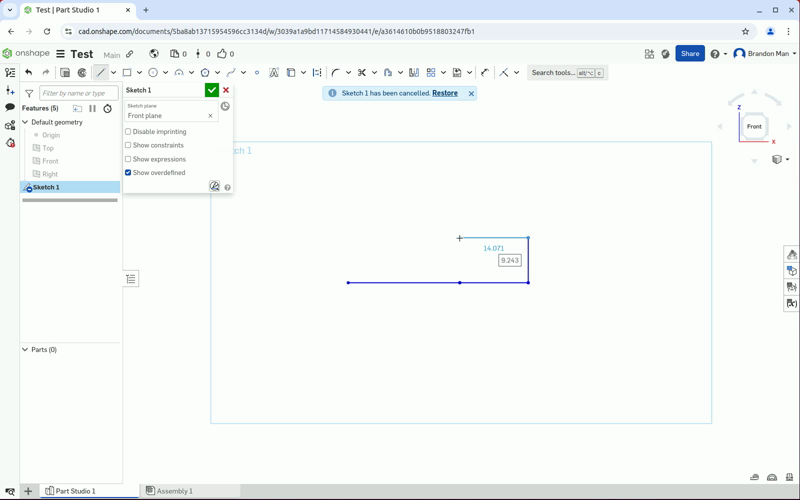
key_down(shift)
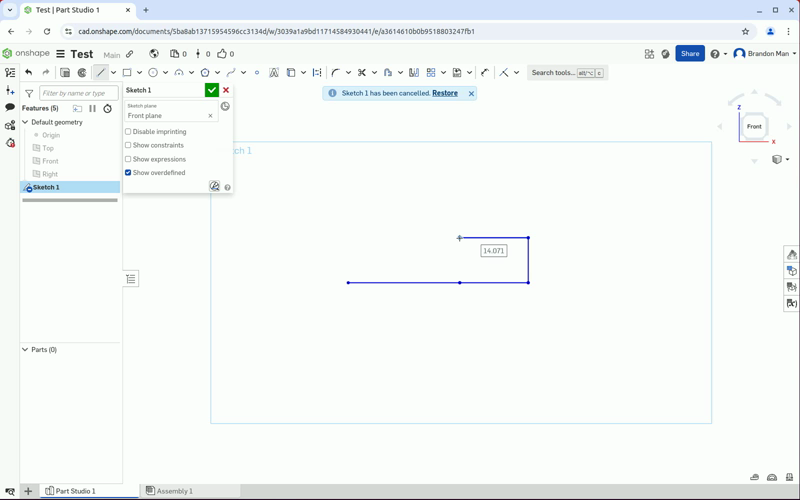
mouse_move(489, 237)
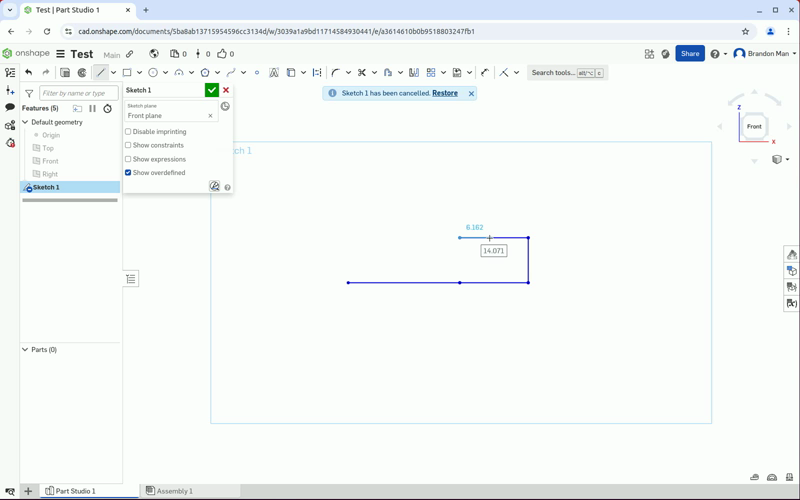
mouse_move(459, 192)
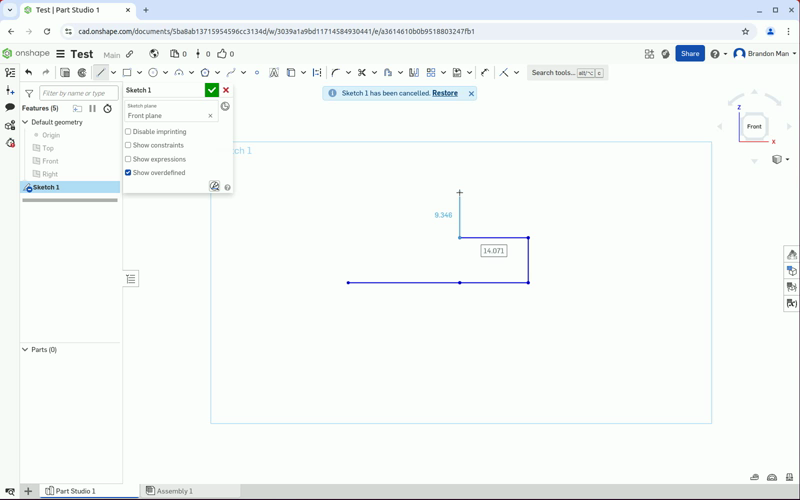
click(459, 192)
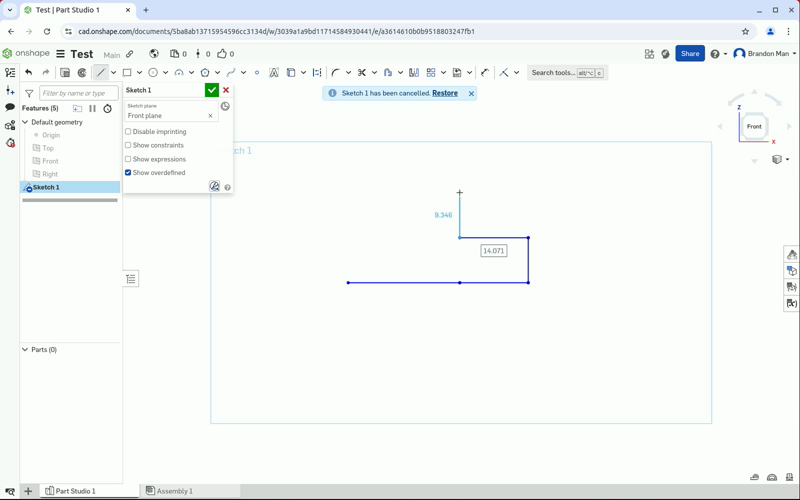
key_up(shift)
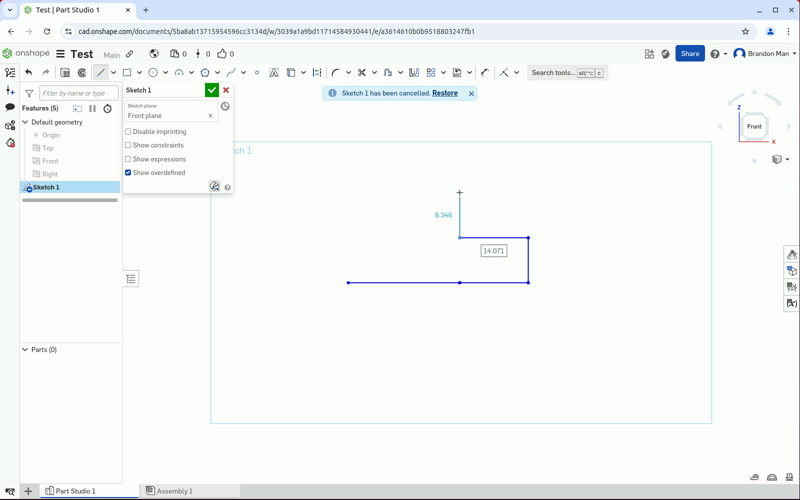
key_down(shift)
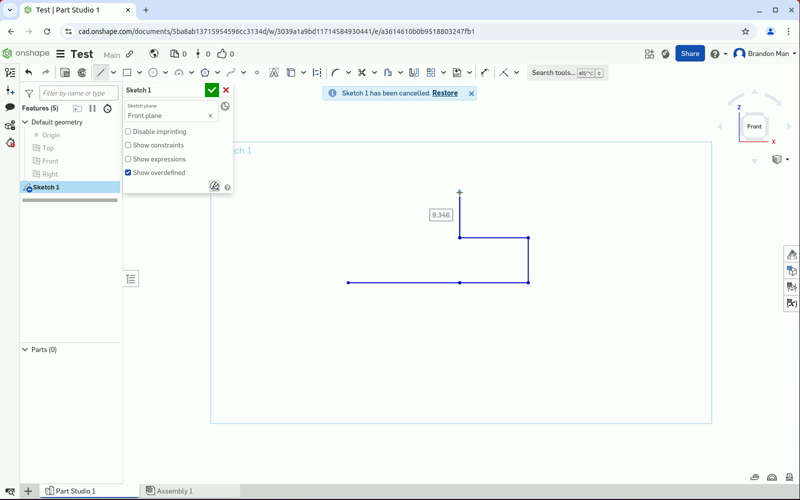
mouse_move(348, 192)
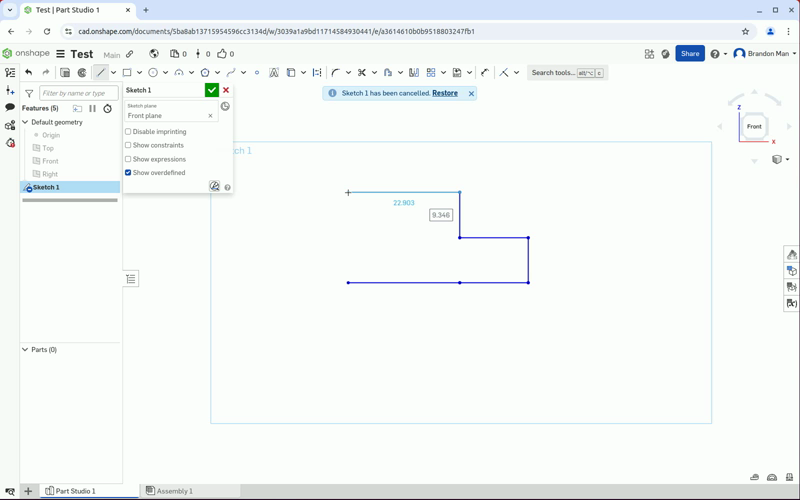
click(348, 192)
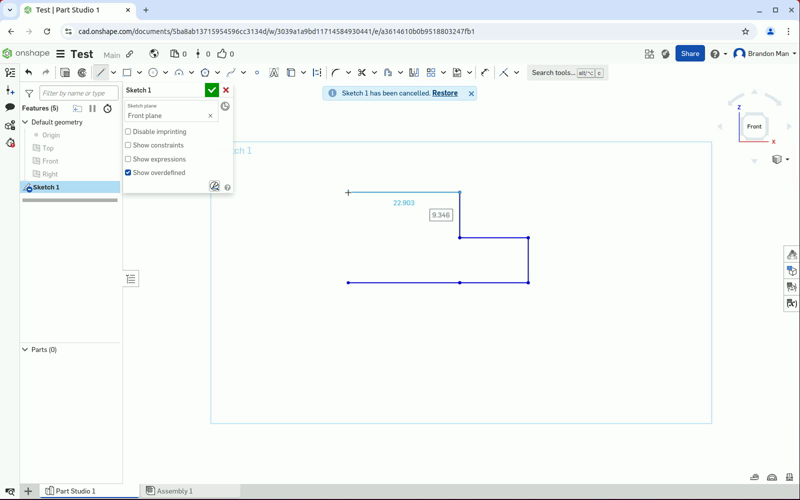
key_up(shift)
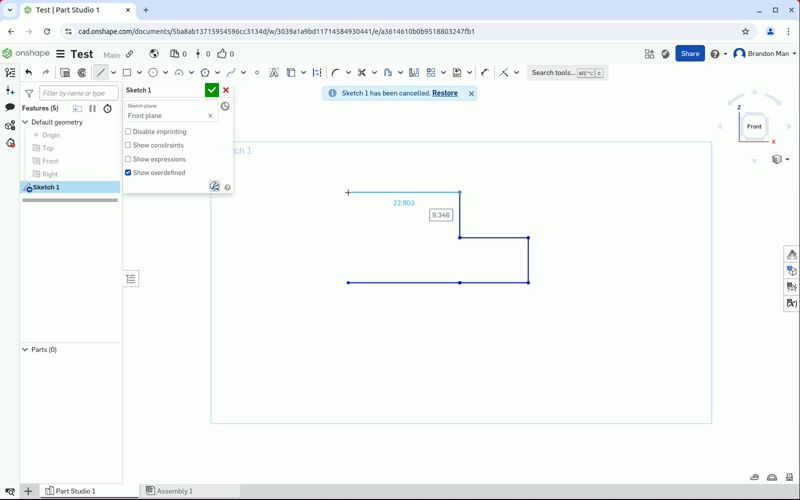
key_down(shift)
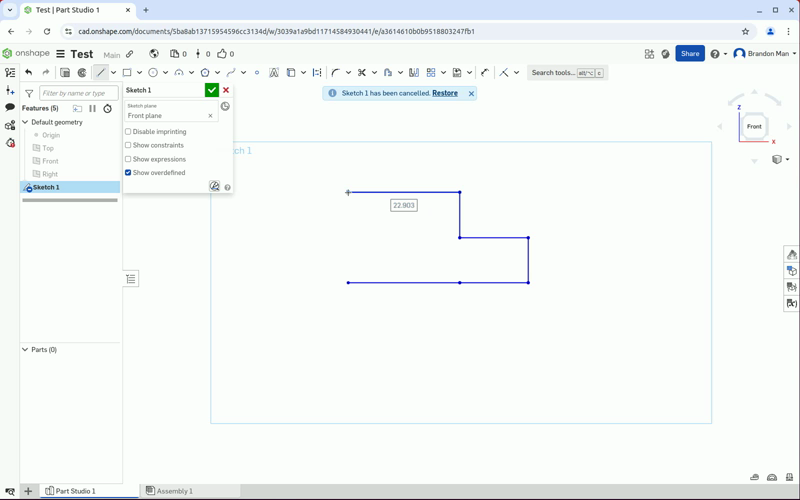
mouse_move(348, 282)
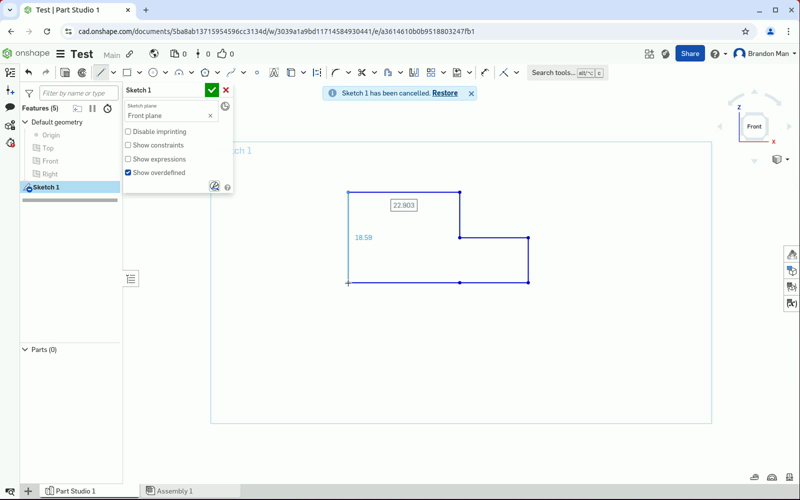
key_up(shift)
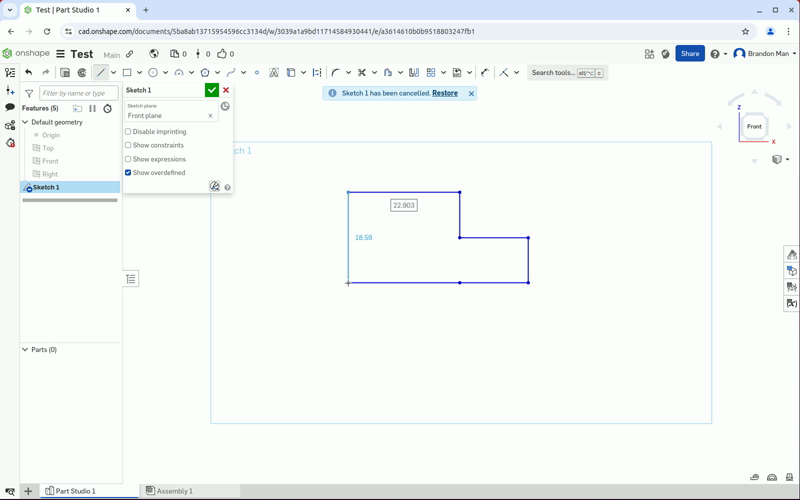
click(348, 282)
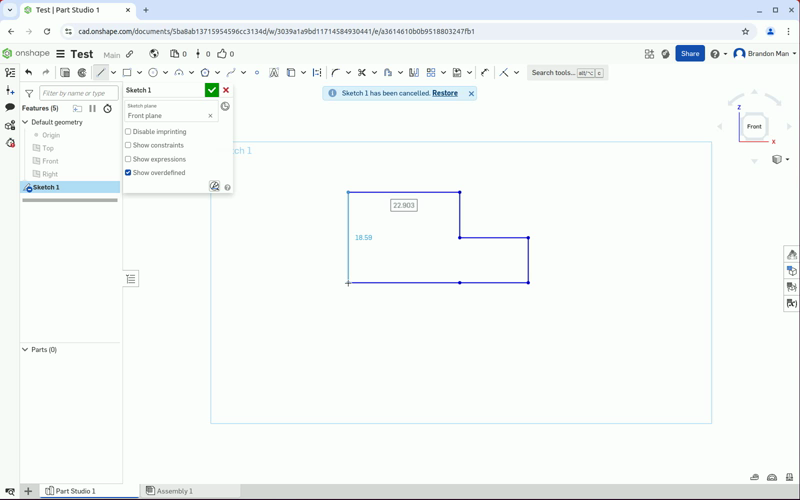
key(esc)
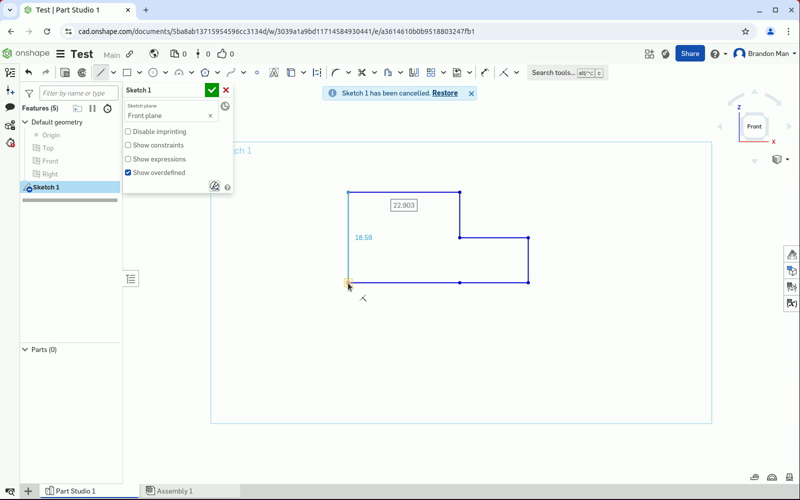
mouse_move(382, 266)
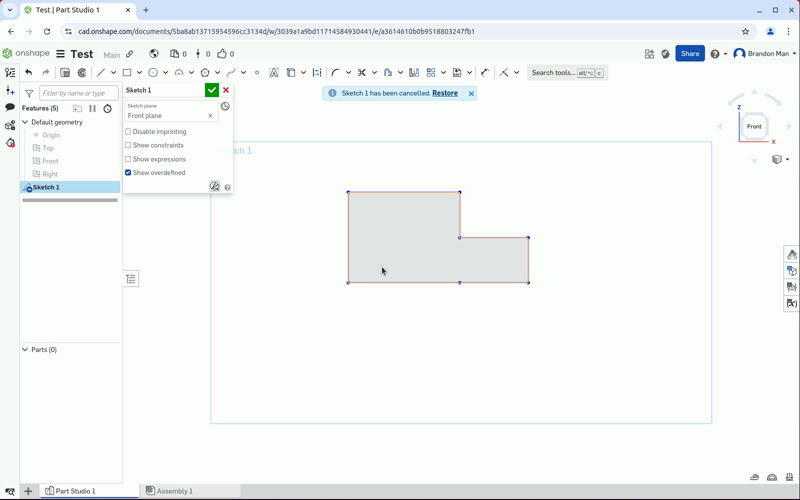
click(382, 266)
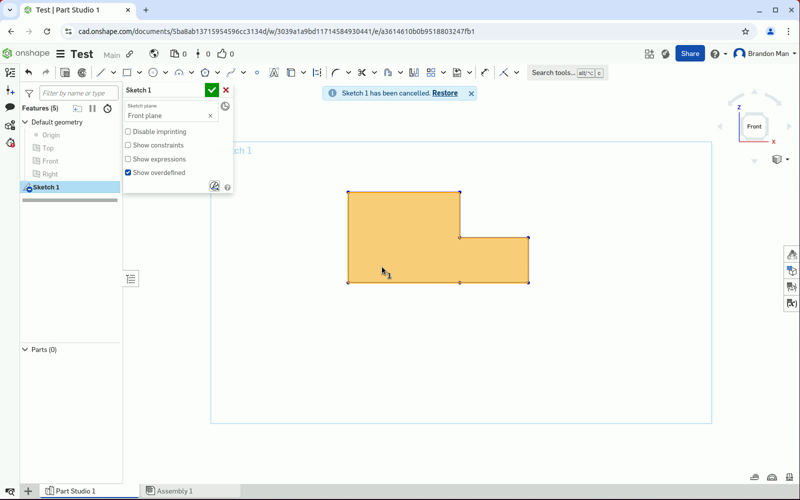
mouse_move(73, 352)
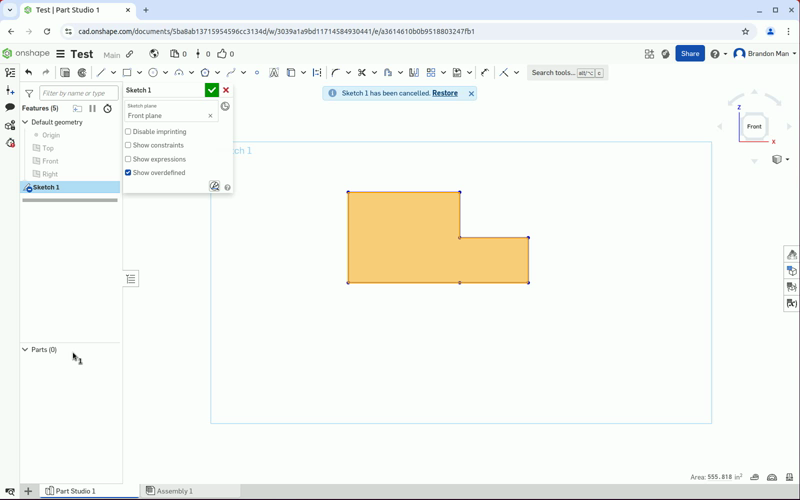
key(shift+y)
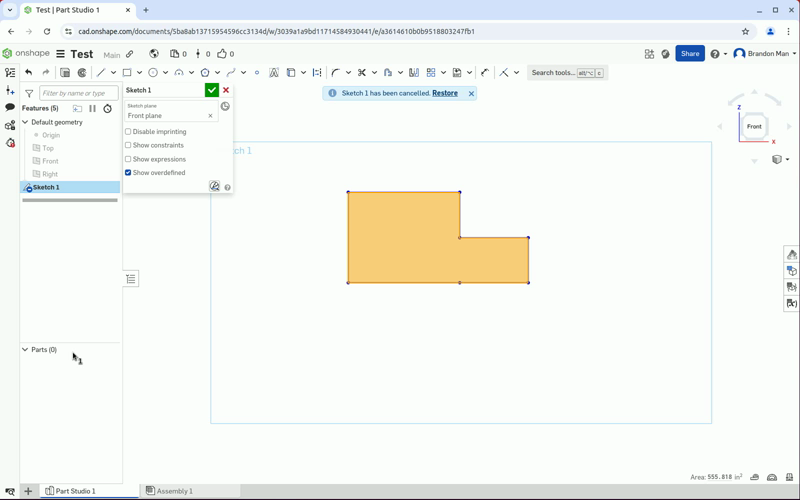
key(shift+e)
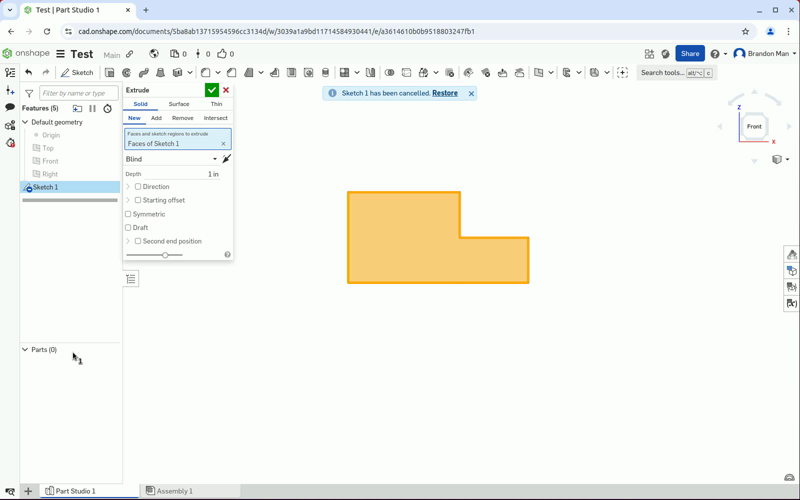
mouse_move(143, 106)
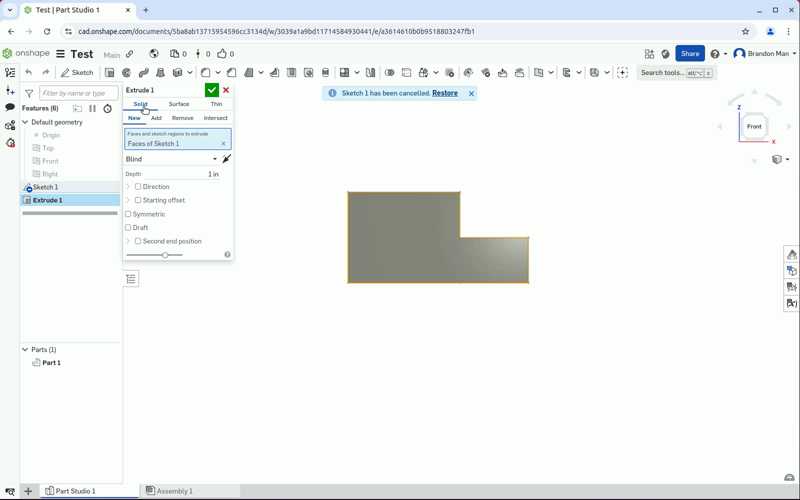
click(143, 106)
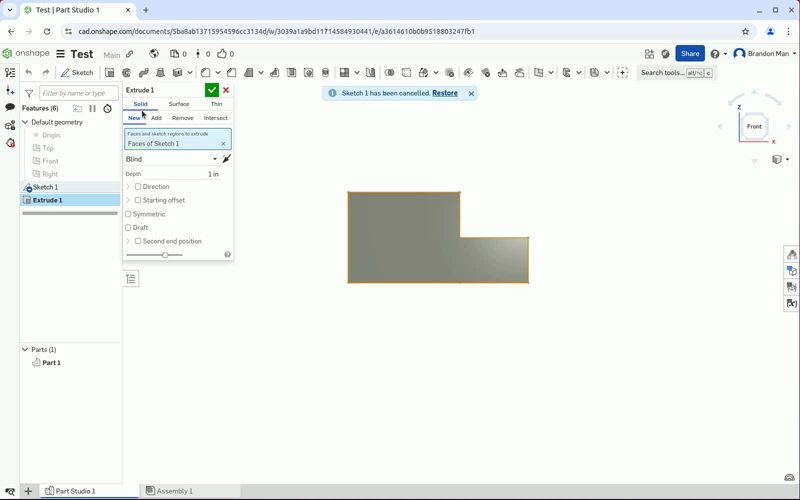
mouse_move(137, 120)
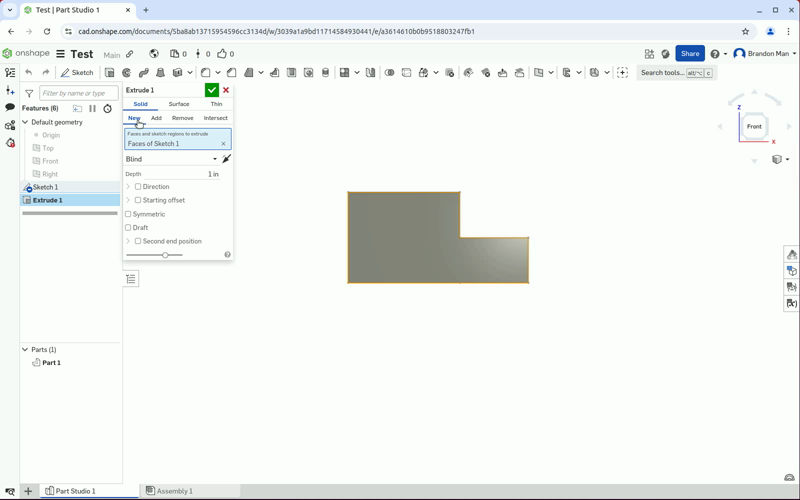
click(137, 120)
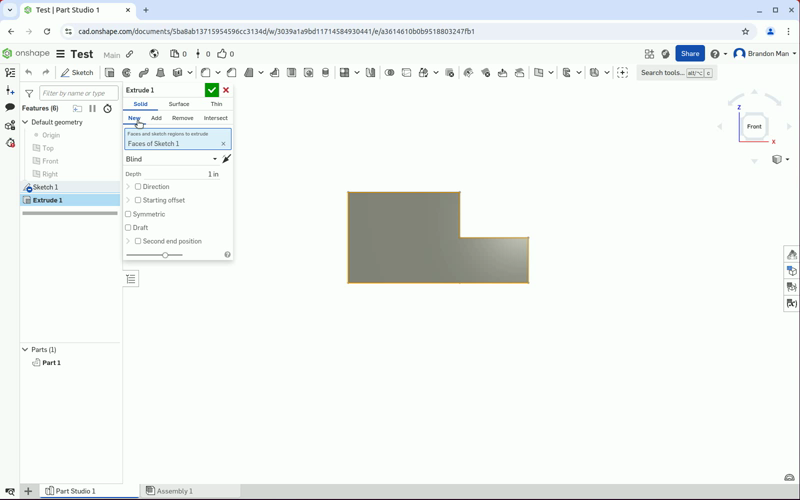
key(tab, 4)
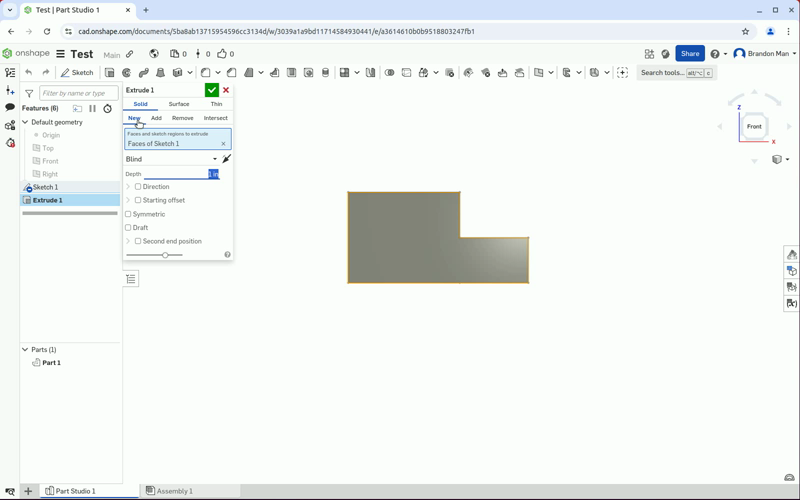
text(18.535)
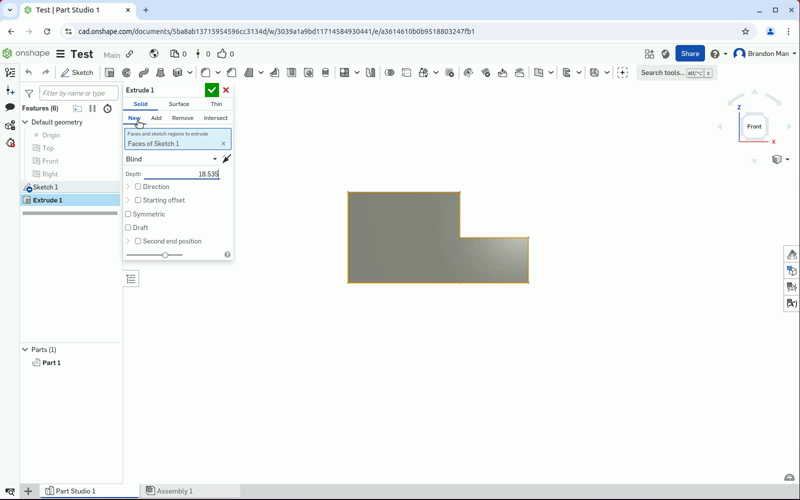
key(enter)
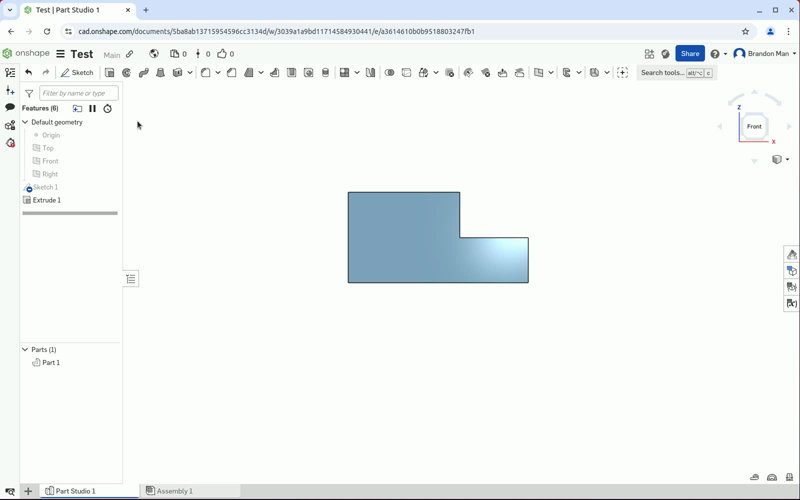
key(shift+h)
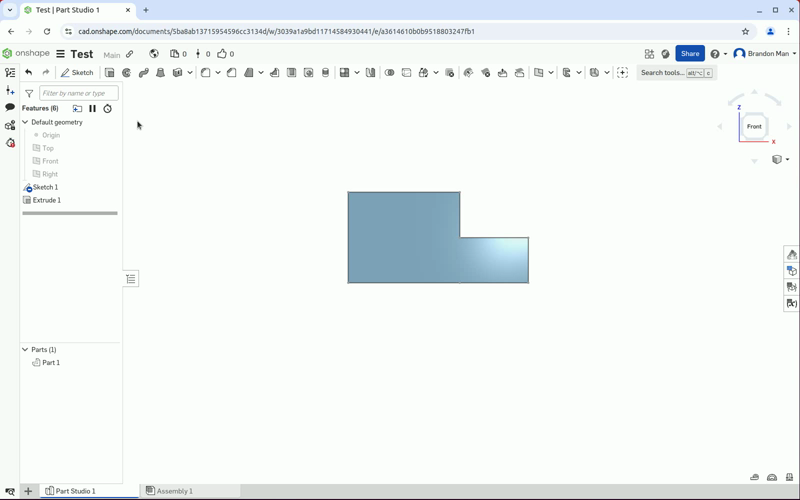
key(shift+h)
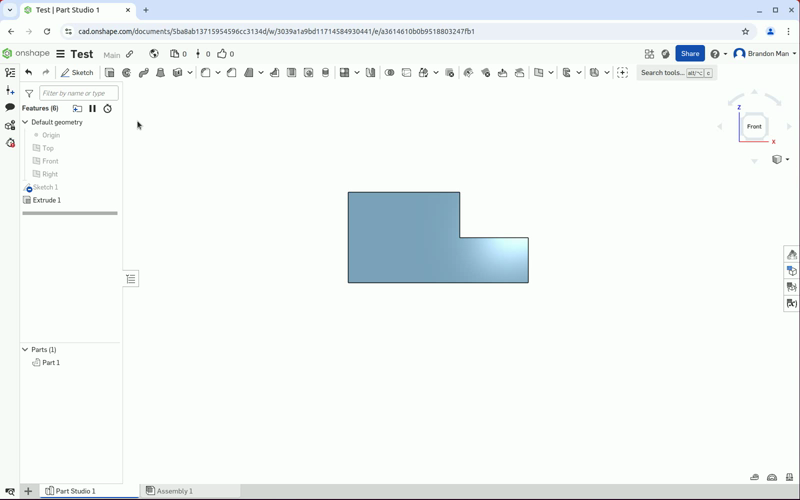
mouse_move(73, 189)
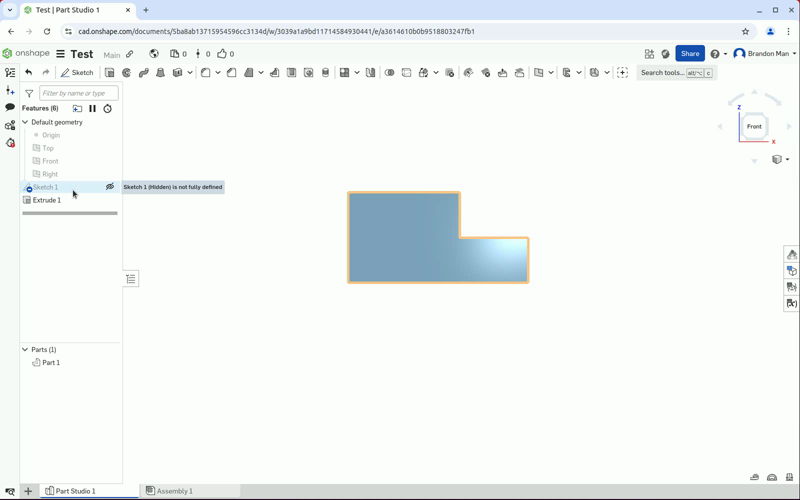
click(73, 189)
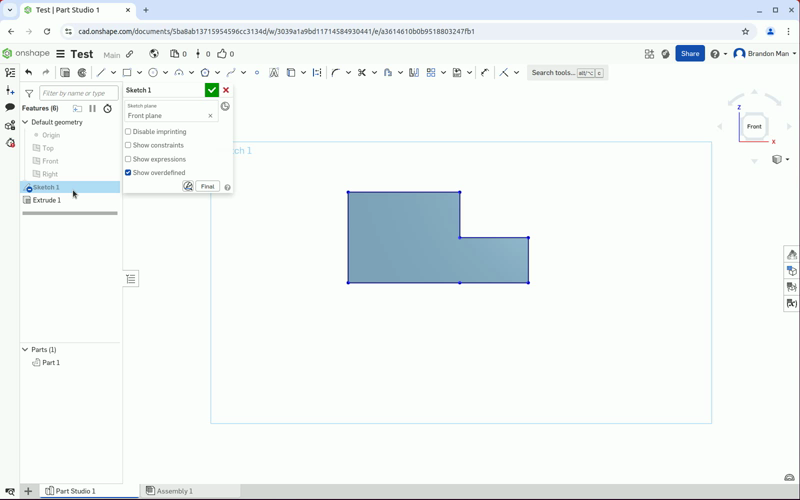
mouse_move(229, 92)
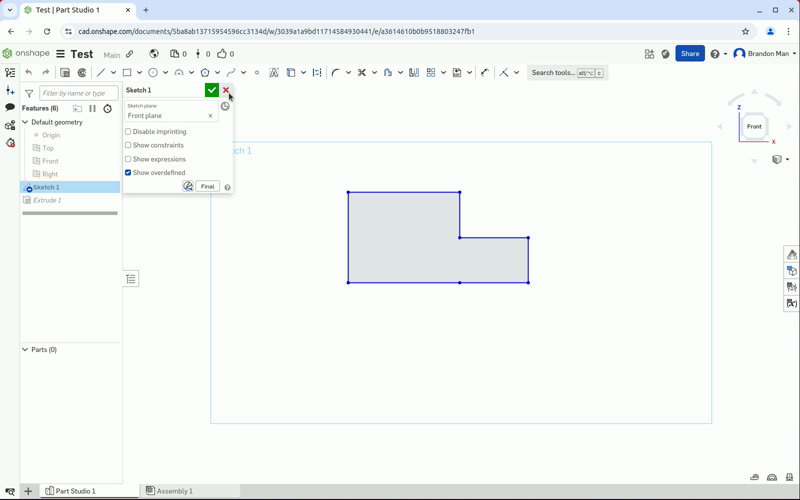
click(229, 92)
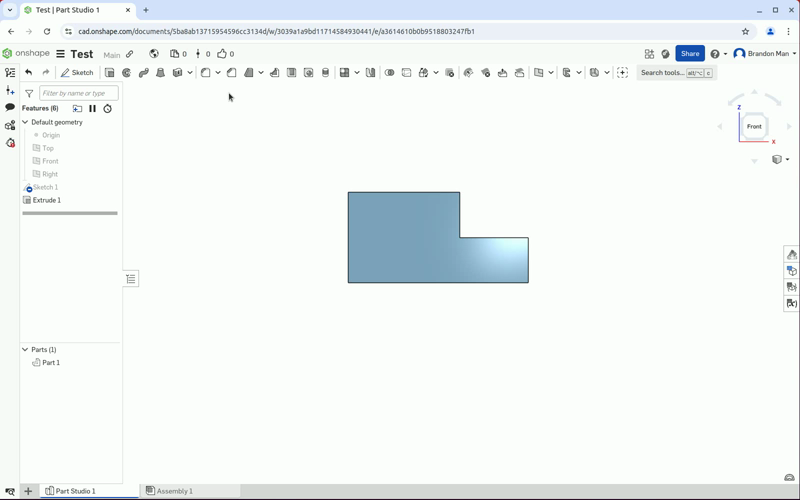
mouse_move(73, 352)
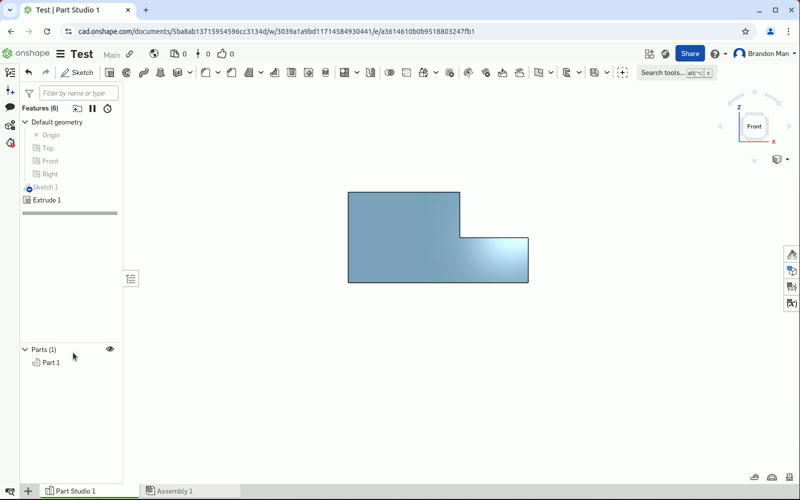
key(y)
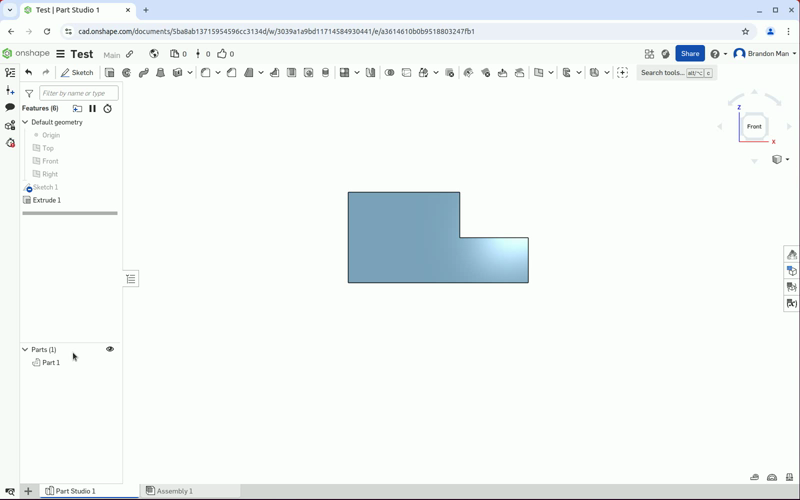
key(shift+p)
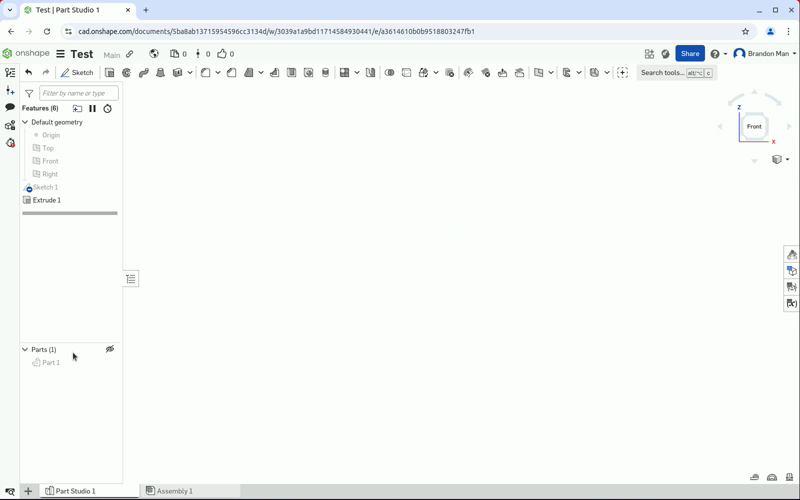
key(space)
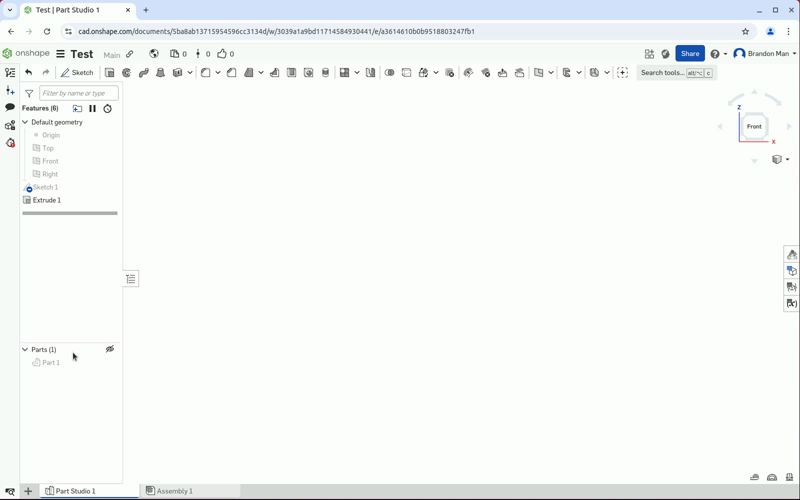
key_down(shift)
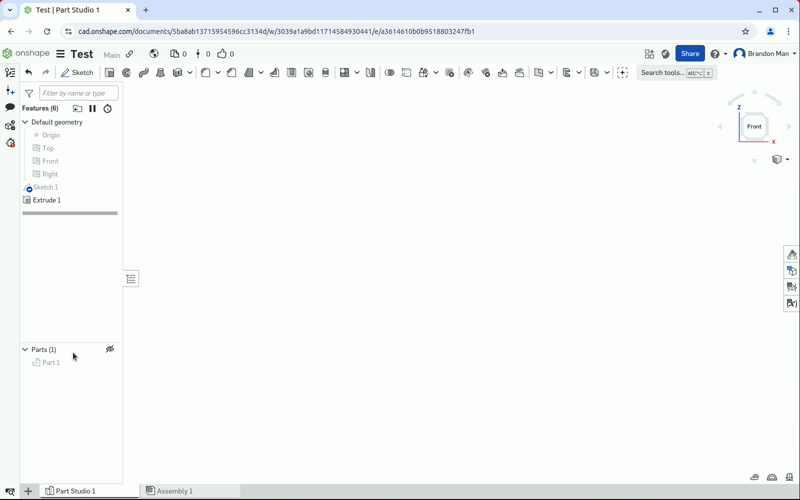
key(down)
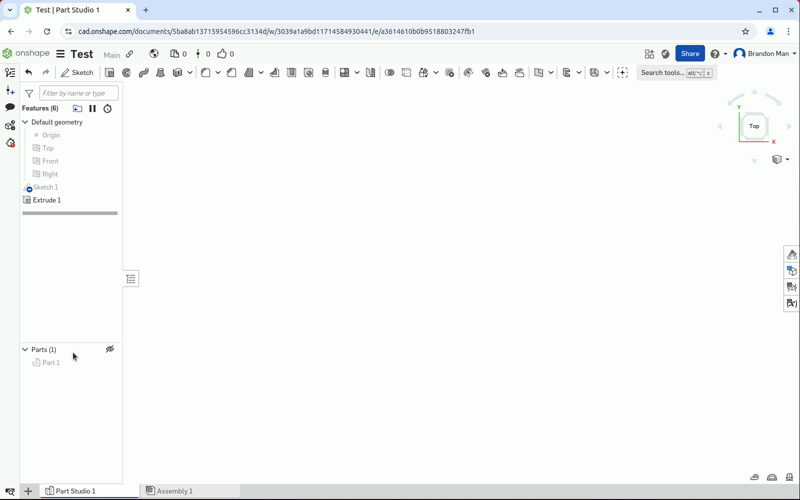
key_up(shift)
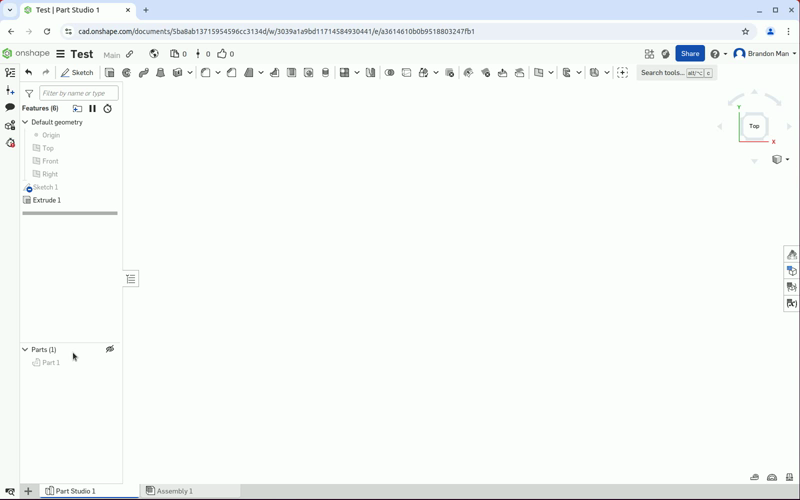
mouse_move(73, 352)
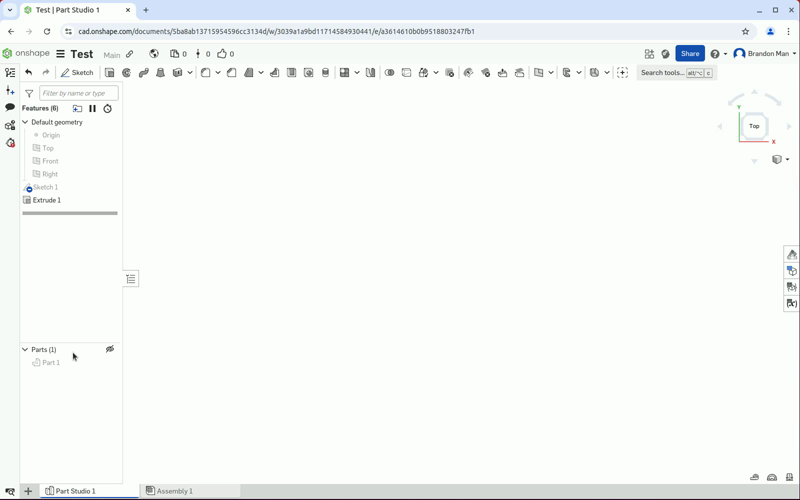
key(shift+y)
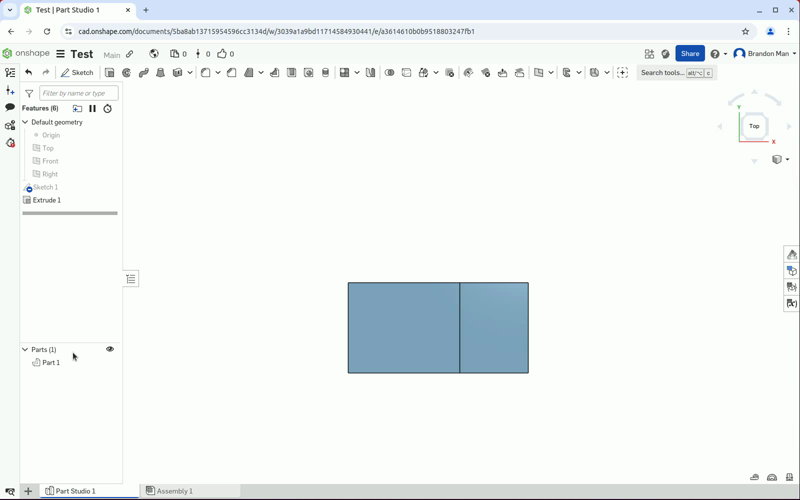
mouse_move(541, 75)
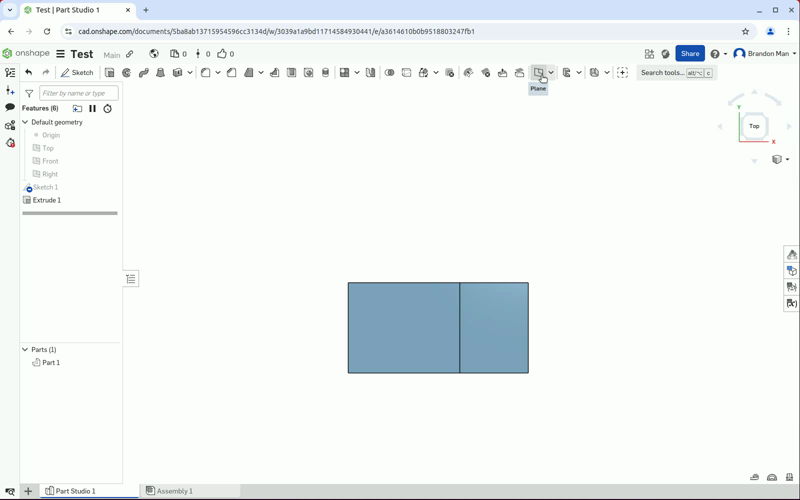
click(541, 75)
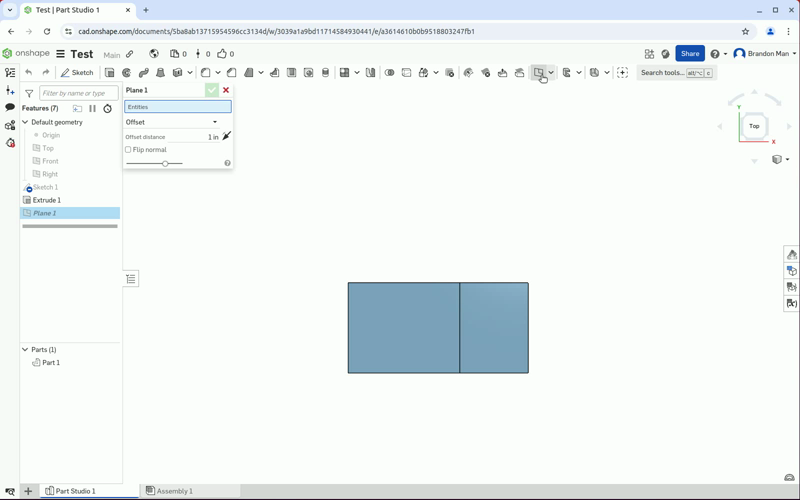
mouse_move(73, 150)
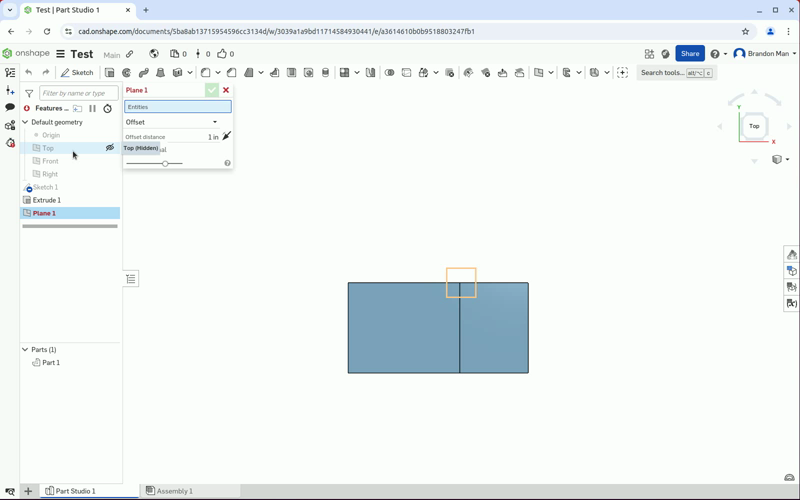
click(73, 150)
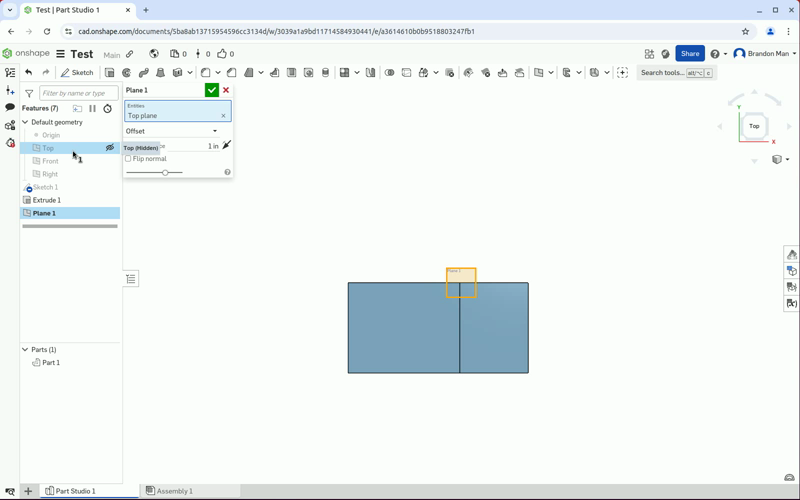
key(tab, 2)
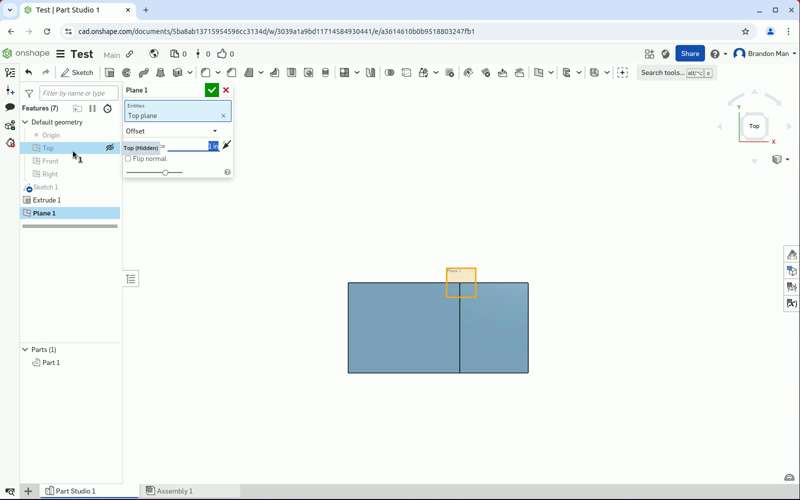
text(18.548)
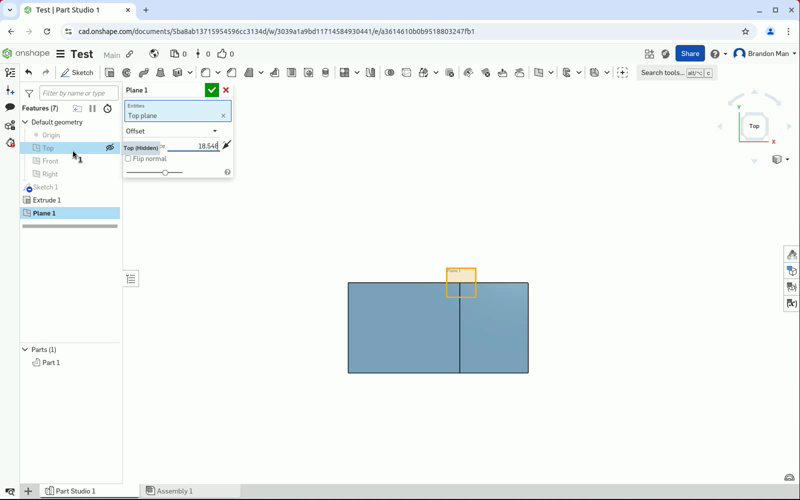
key(enter, 2)
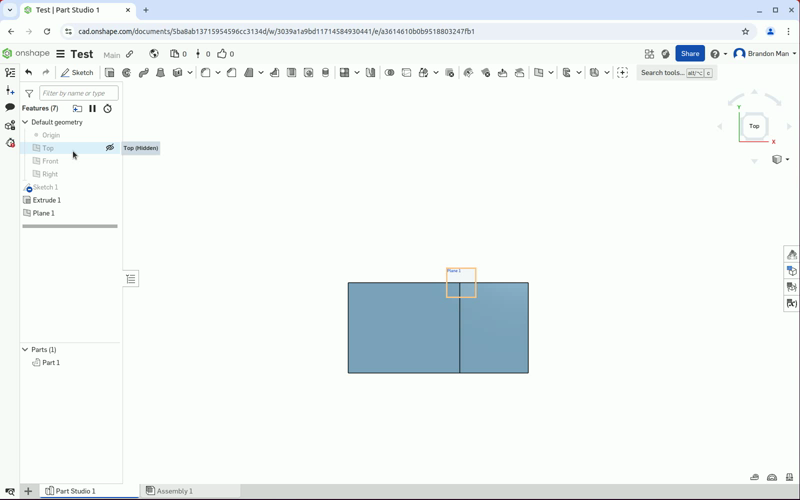
key(shift+s)
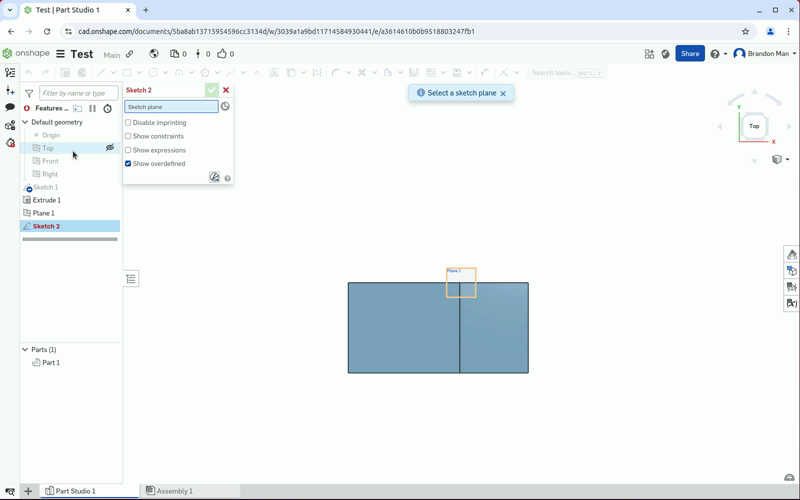
mouse_move(73, 215)
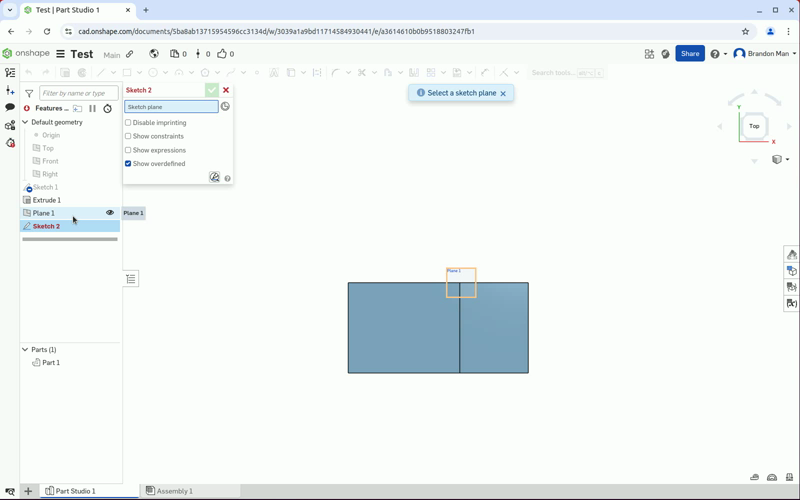
click(73, 215)
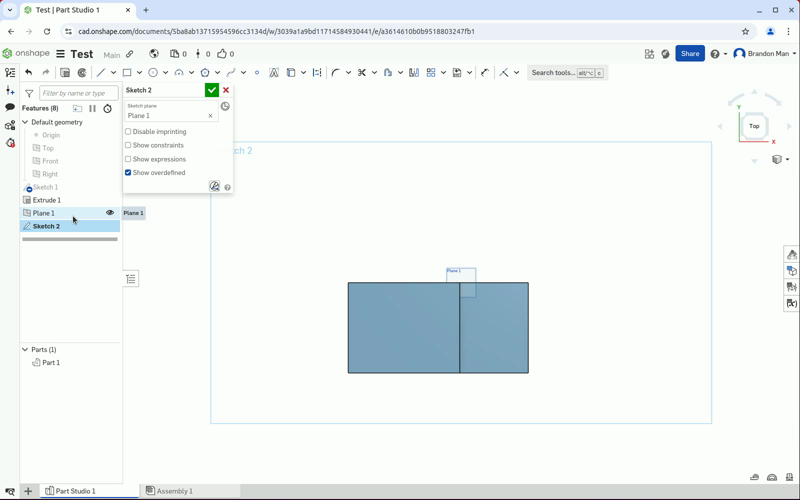
mouse_move(73, 352)
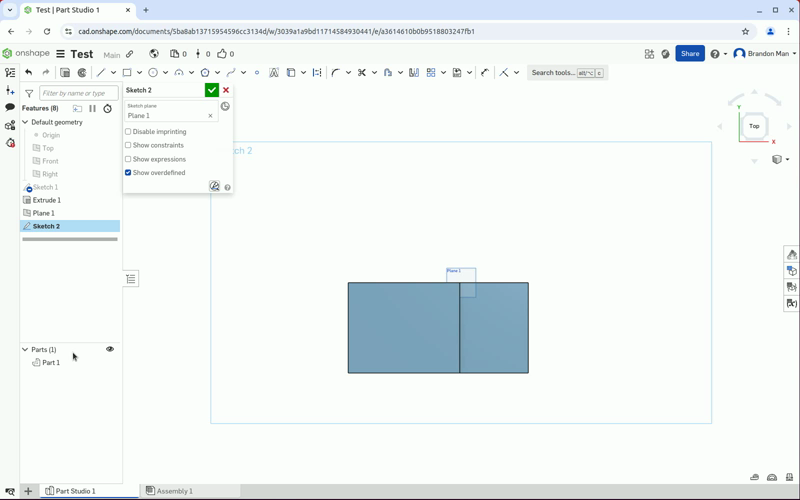
key(y)
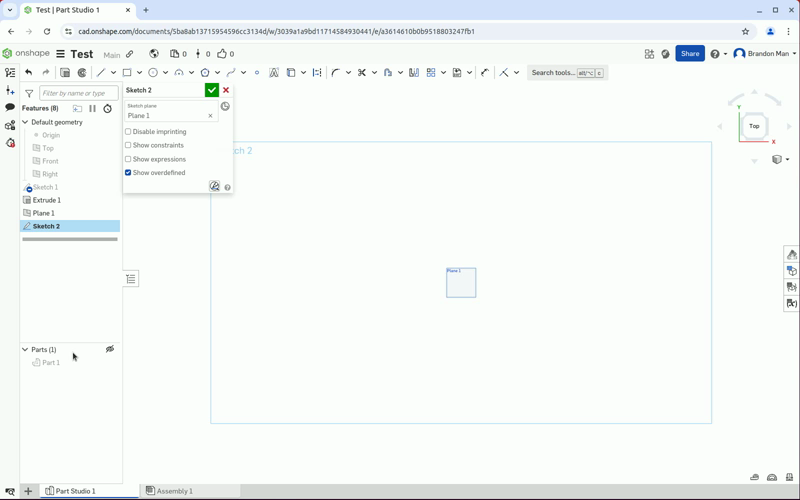
key(l)
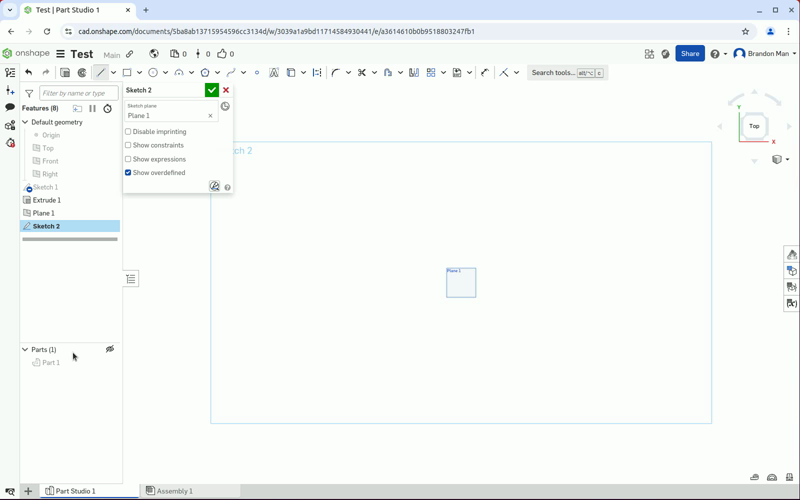
key_down(shift)
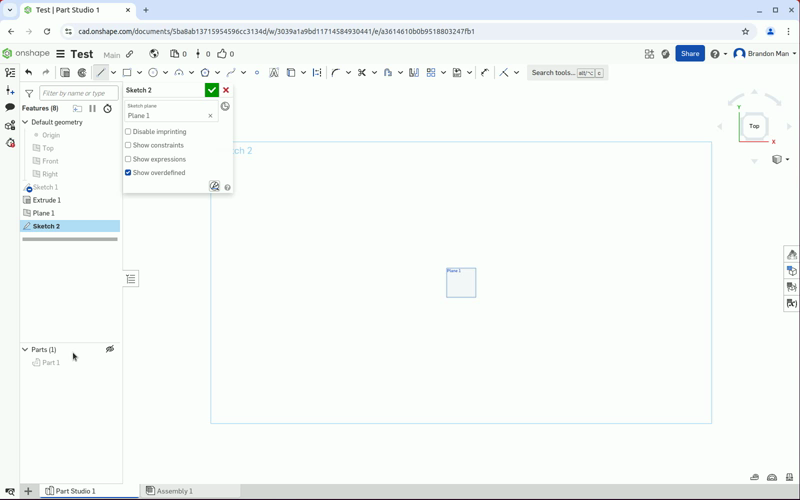
mouse_move(348, 351)
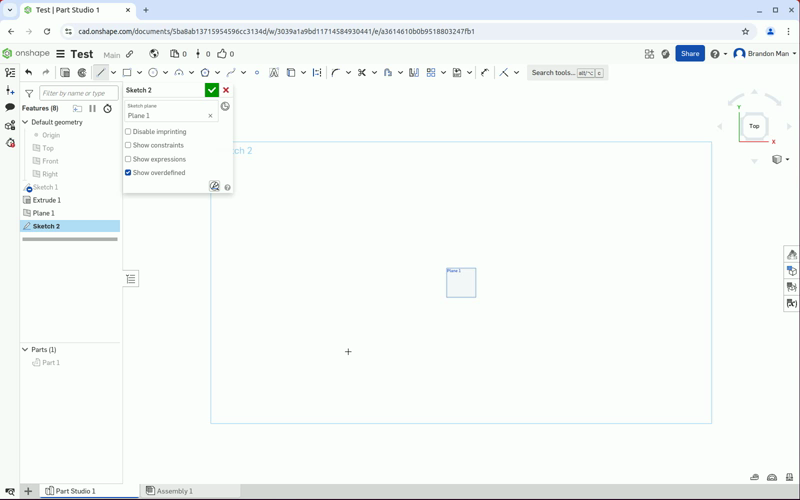
click(348, 351)
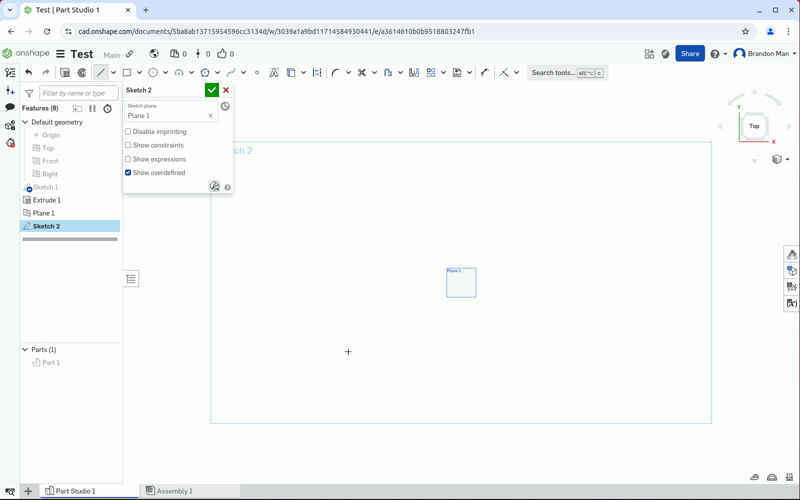
key_up(shift)
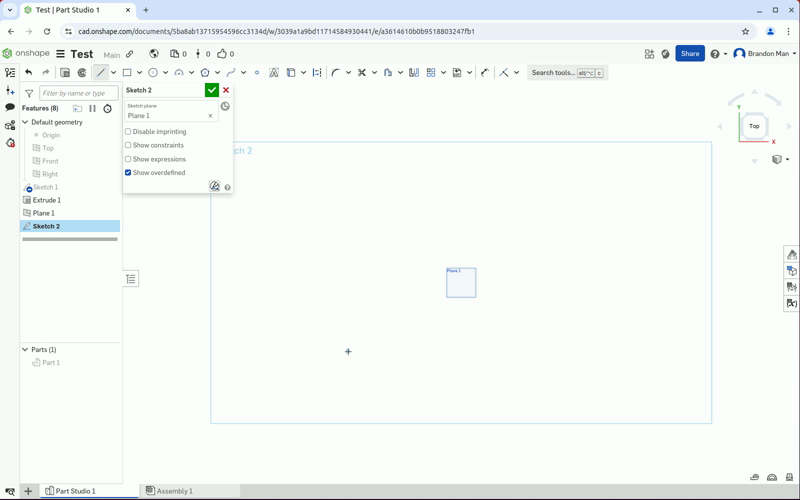
key_down(shift)
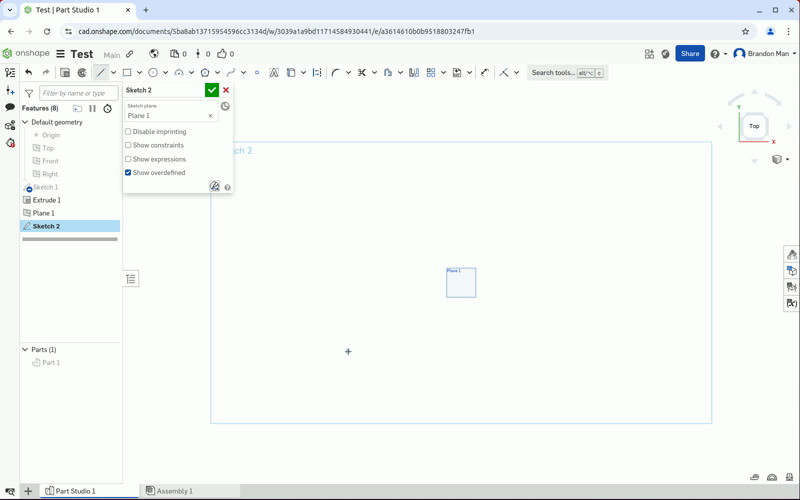
mouse_move(460, 351)
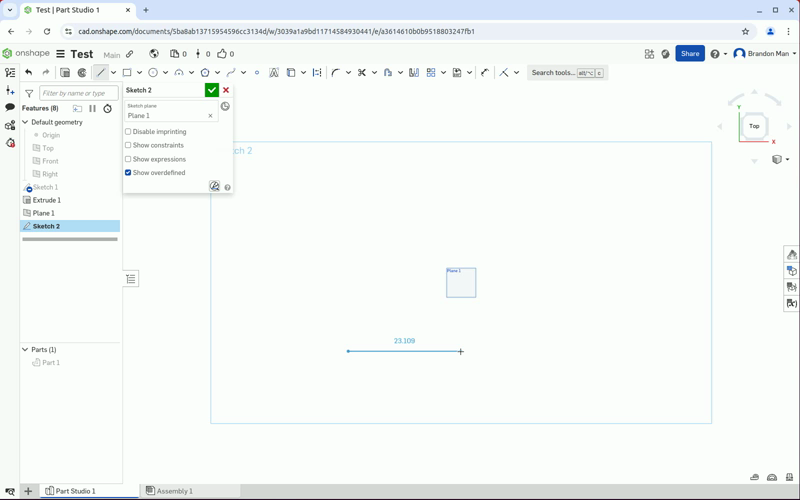
click(460, 351)
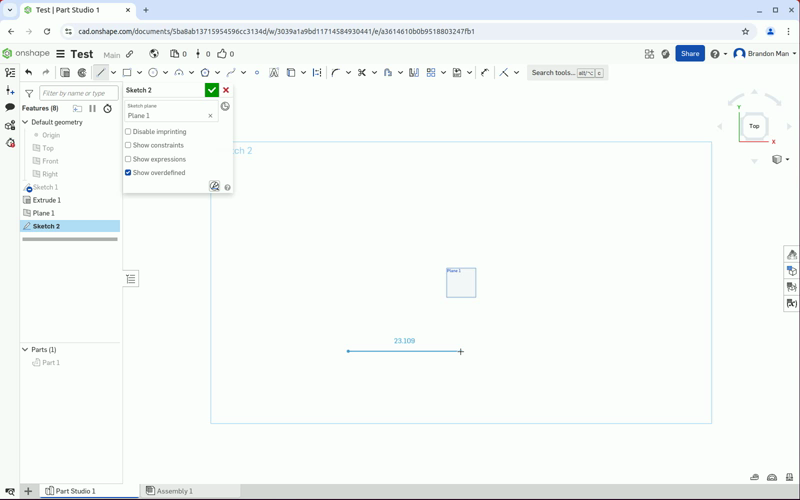
key_up(shift)
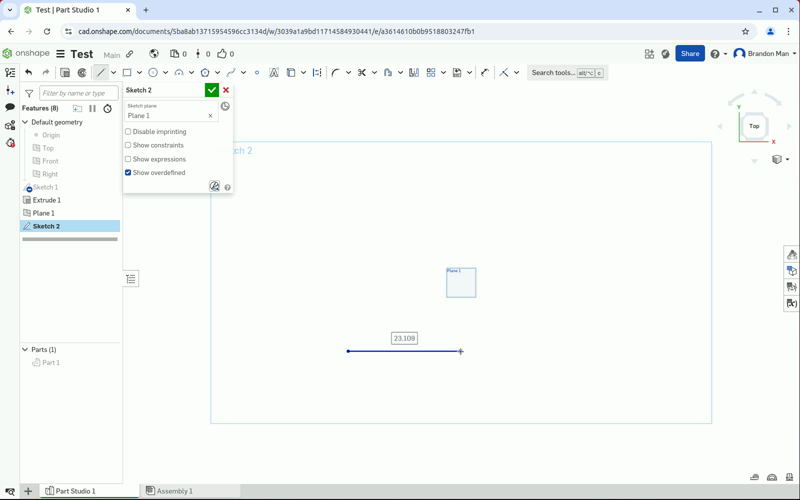
key_down(shift)
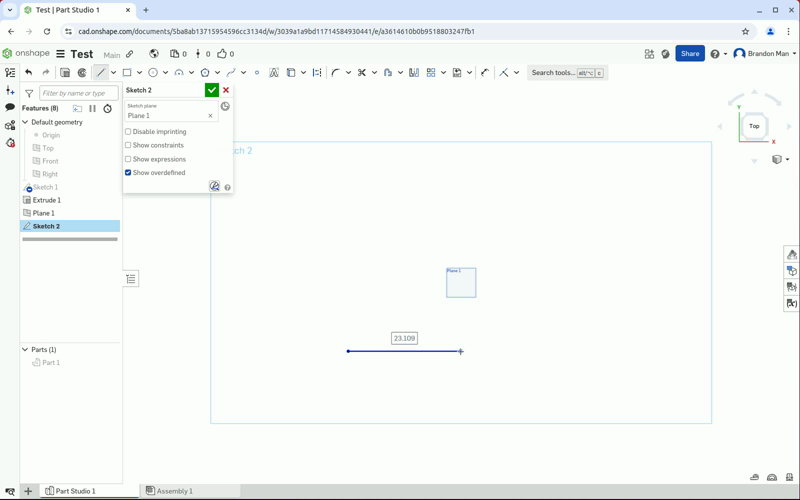
mouse_move(490, 351)
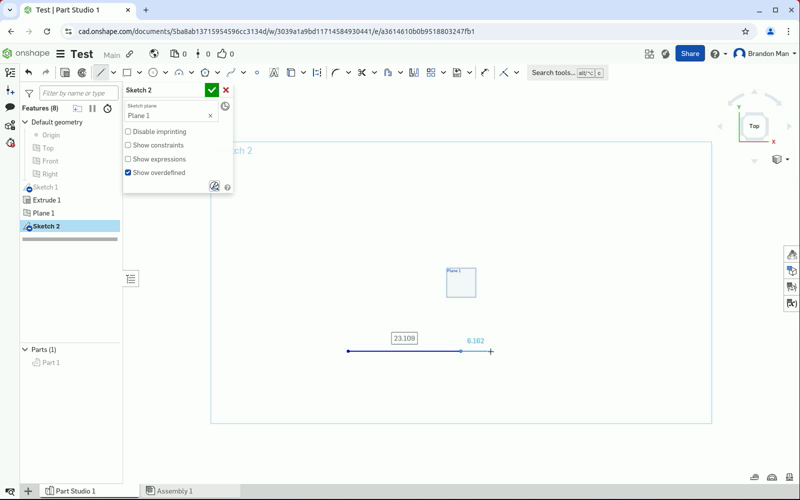
mouse_move(460, 306)
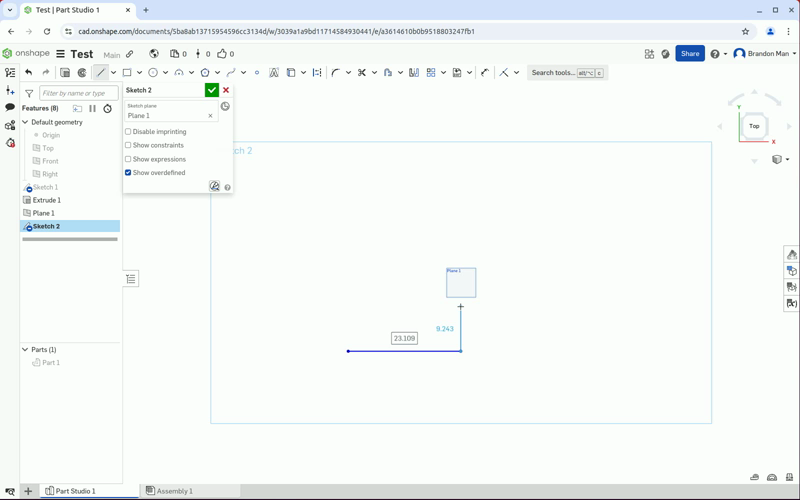
click(460, 306)
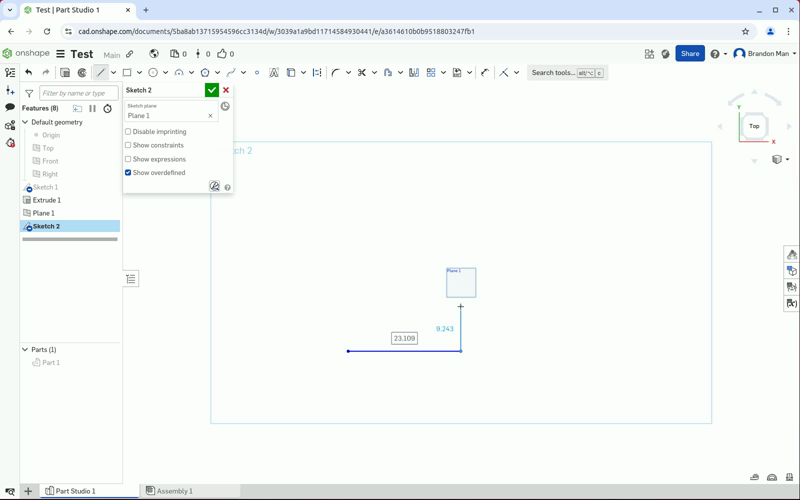
key_up(shift)
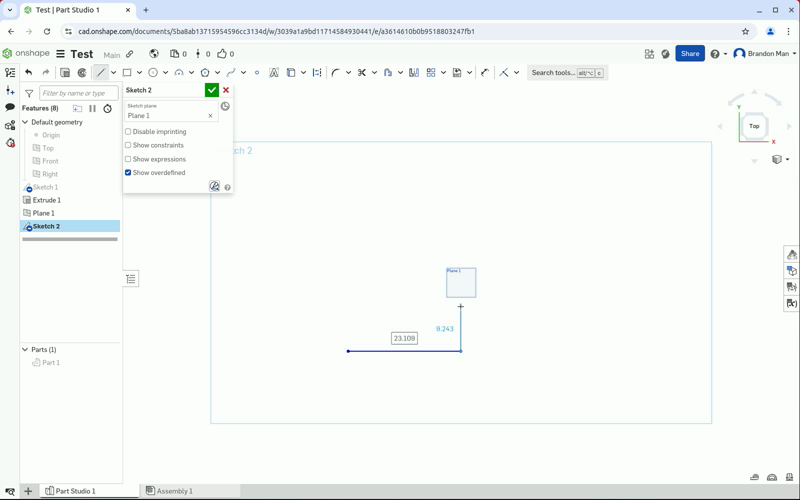
key_down(shift)
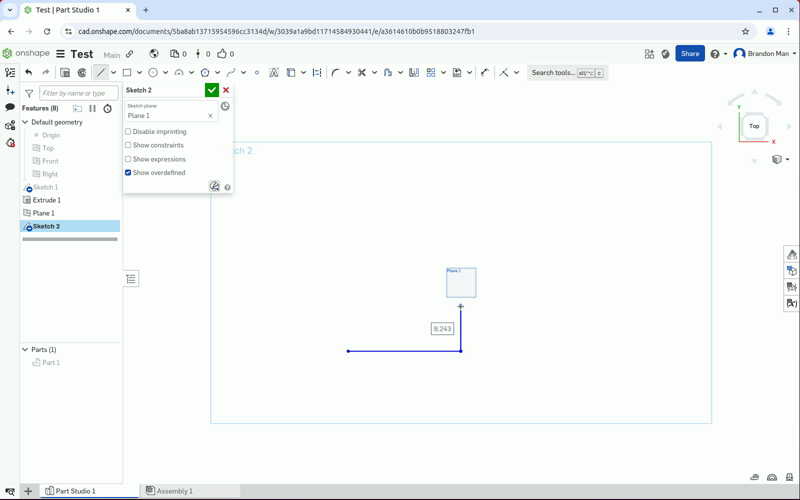
mouse_move(348, 306)
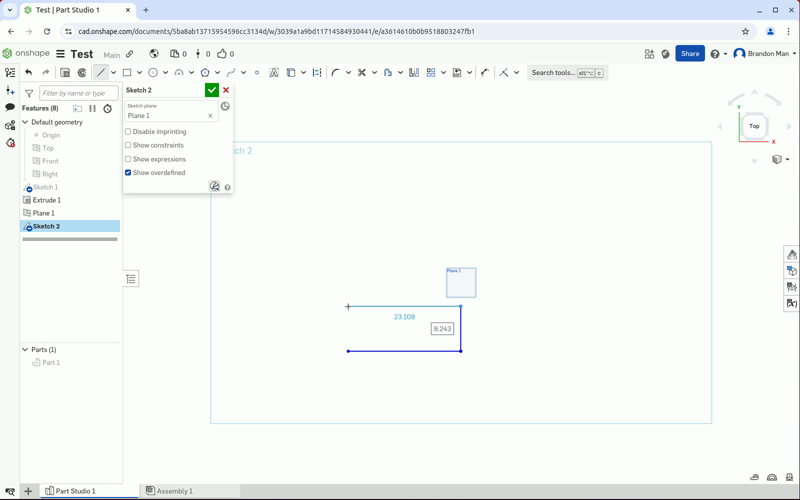
click(348, 306)
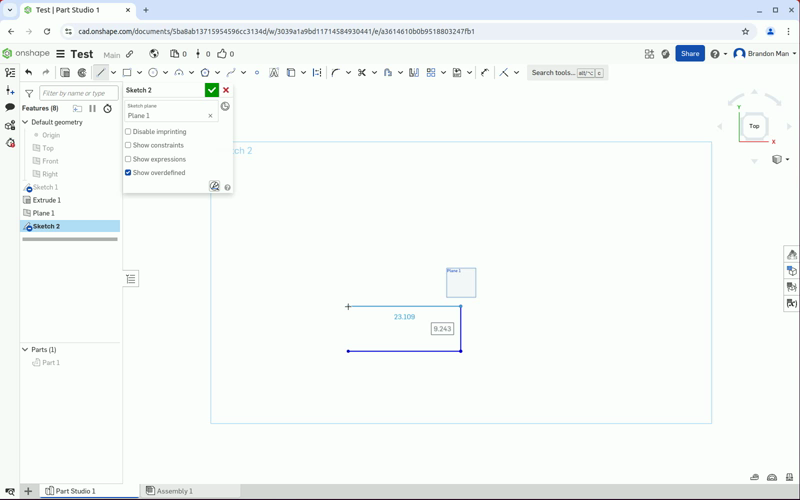
key_up(shift)
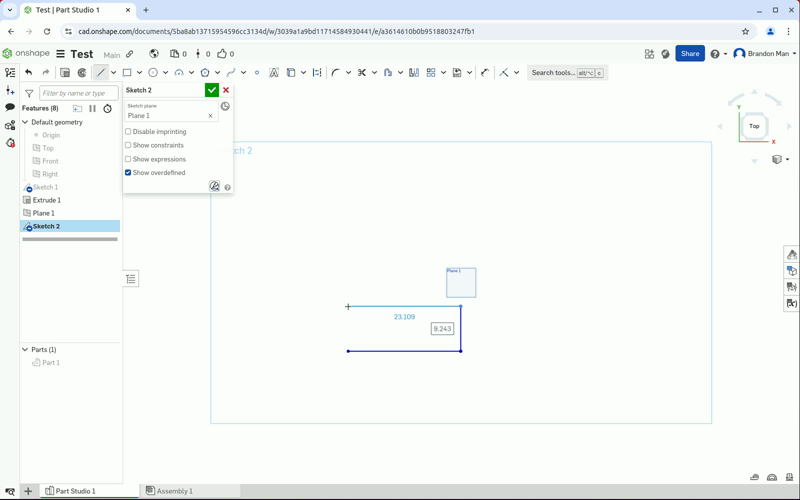
mouse_move(378, 306)
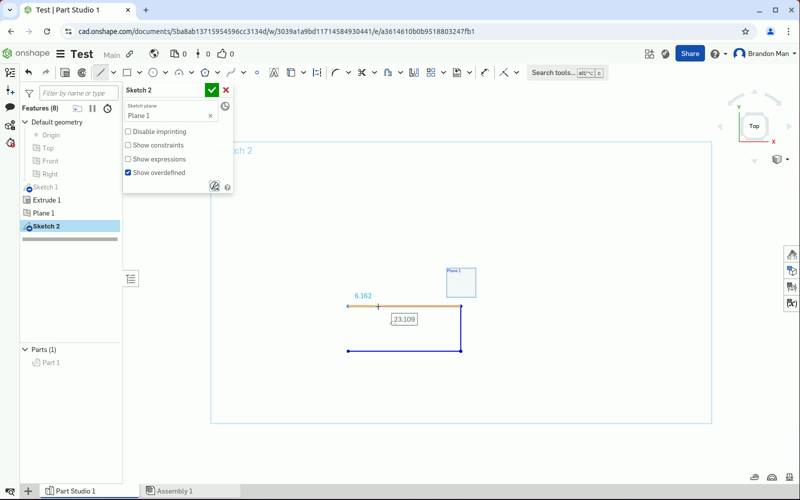
key_down(shift)
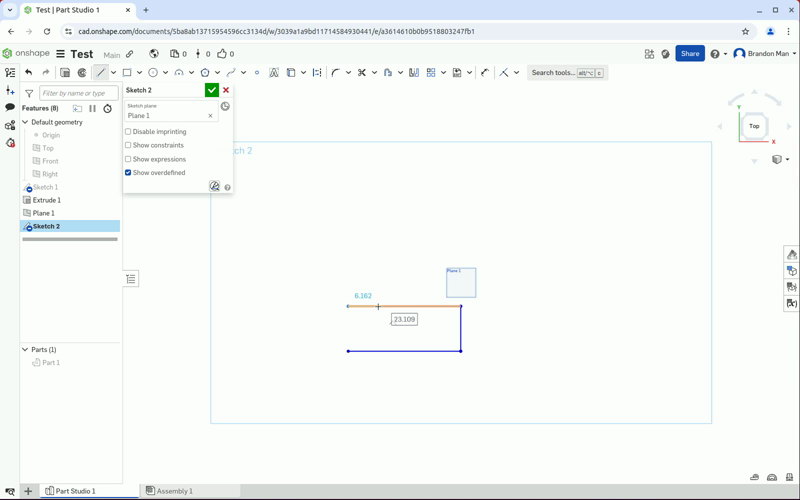
mouse_move(348, 351)
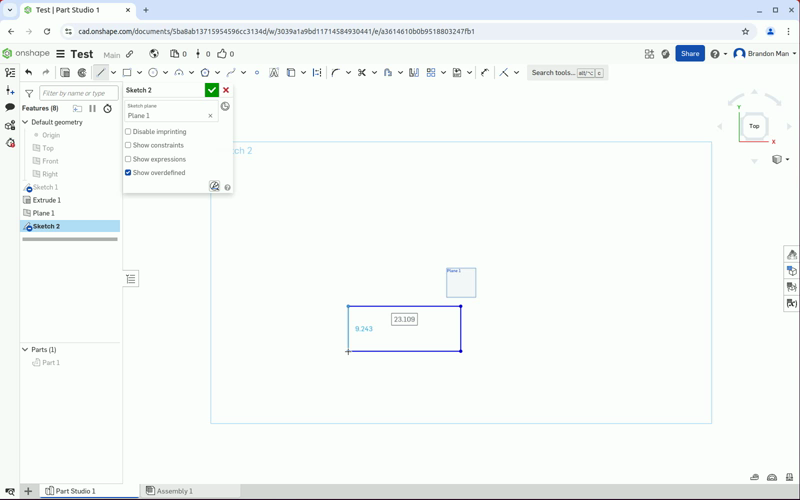
key_up(shift)
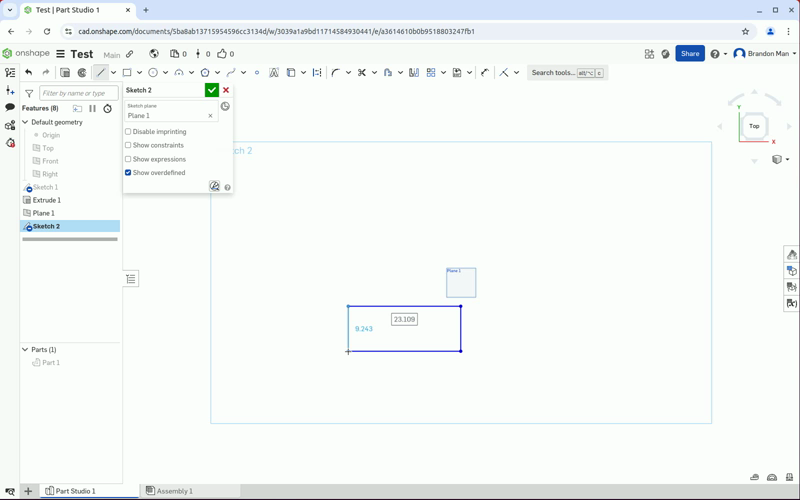
click(348, 351)
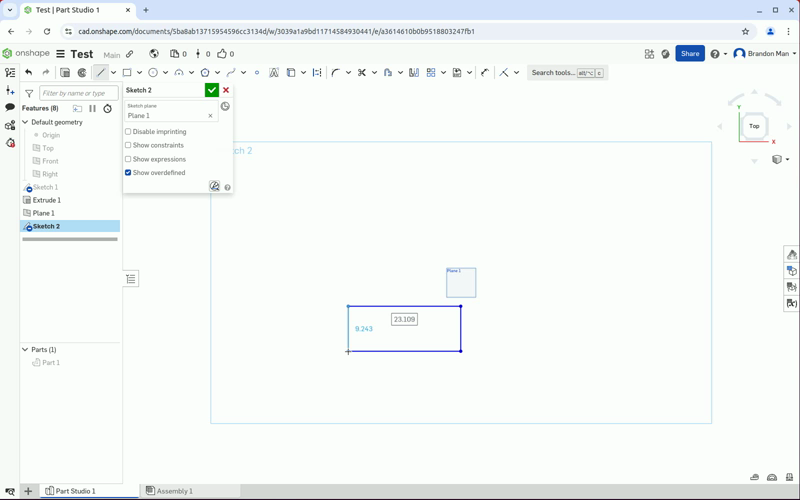
key(esc)
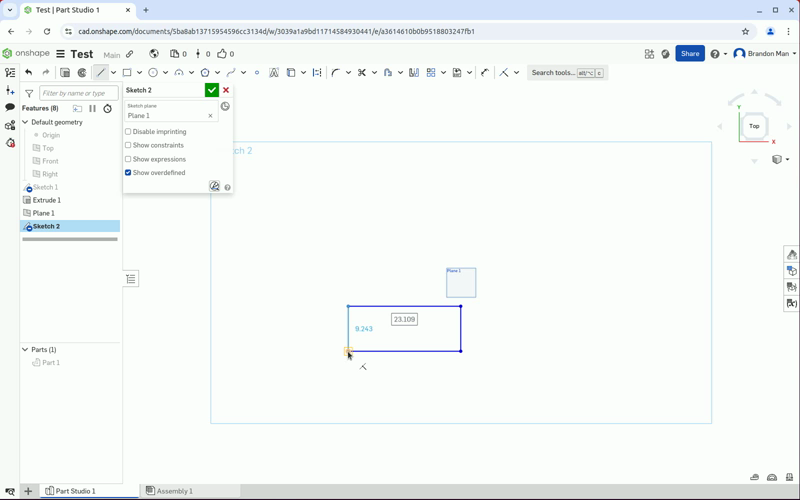
mouse_move(409, 317)
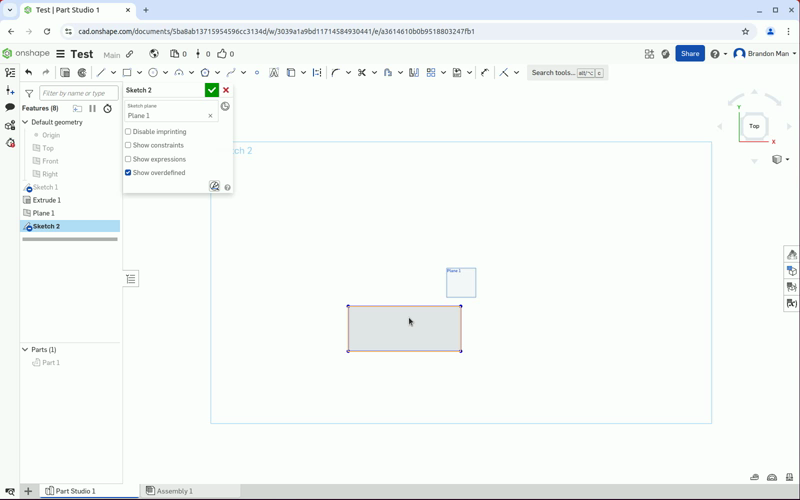
click(409, 317)
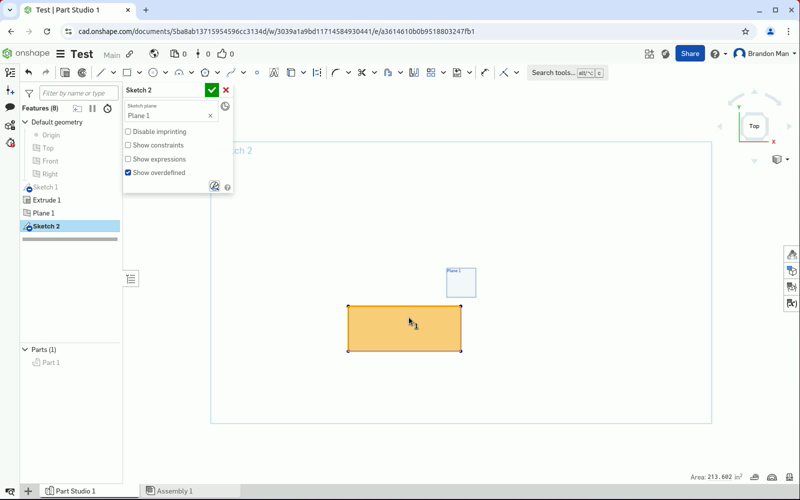
mouse_move(73, 352)
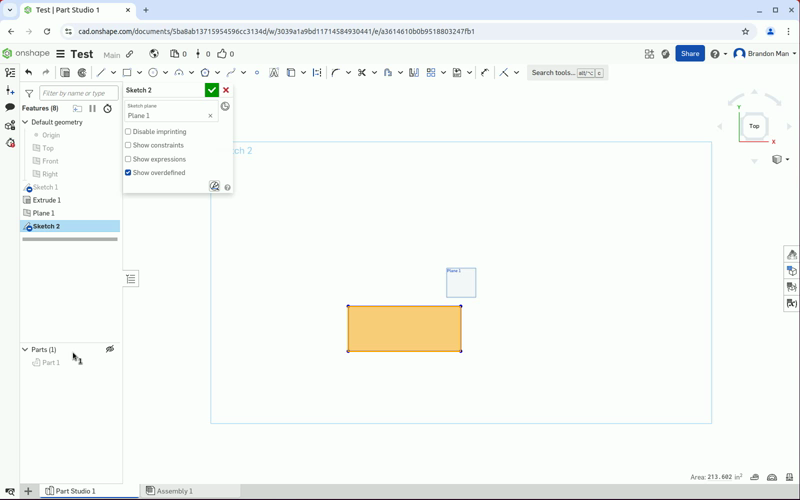
key(shift+y)
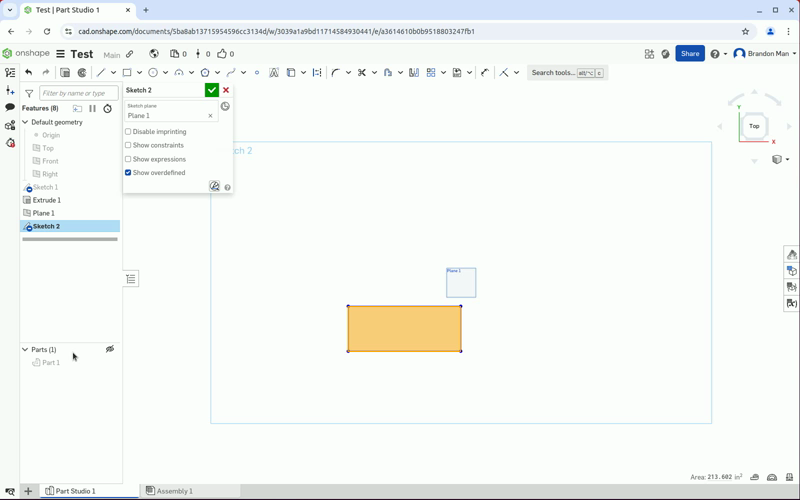
key(shift+e)
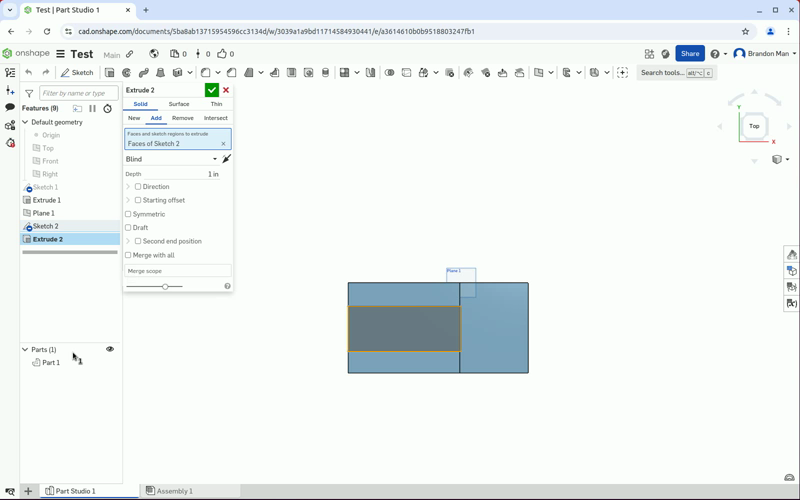
mouse_move(143, 106)
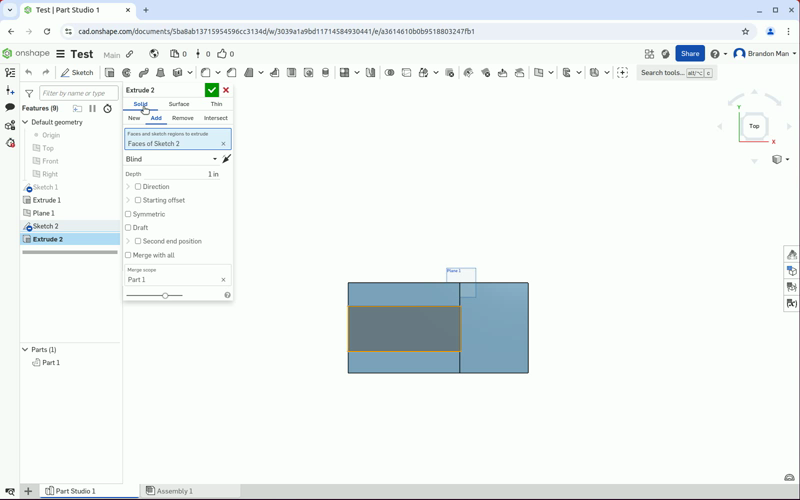
click(143, 106)
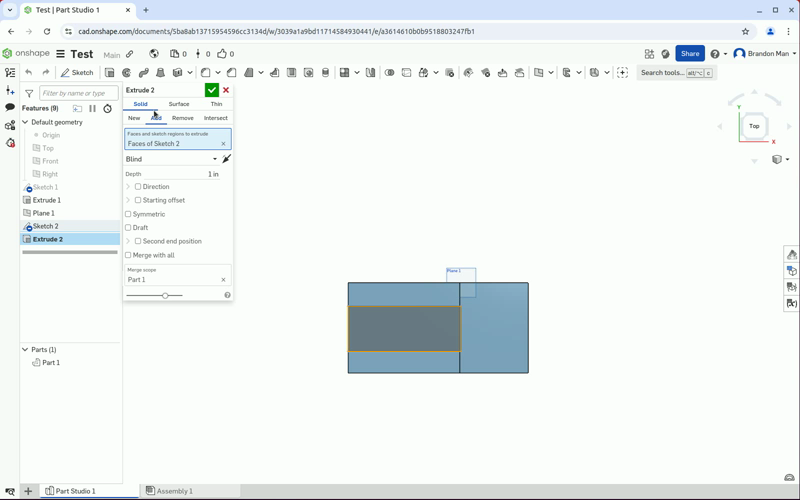
mouse_move(186, 120)
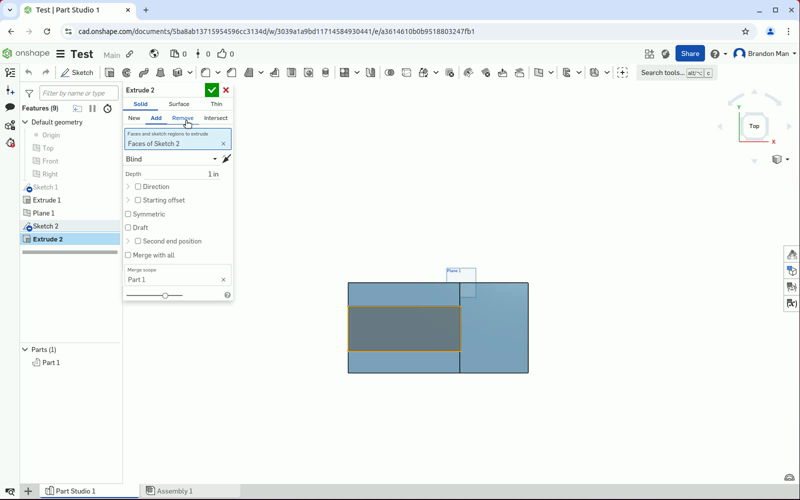
click(186, 120)
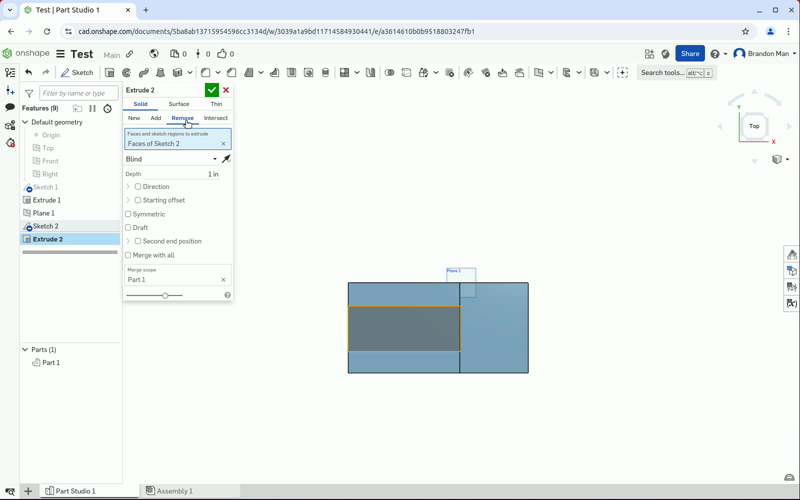
key(tab, 4)
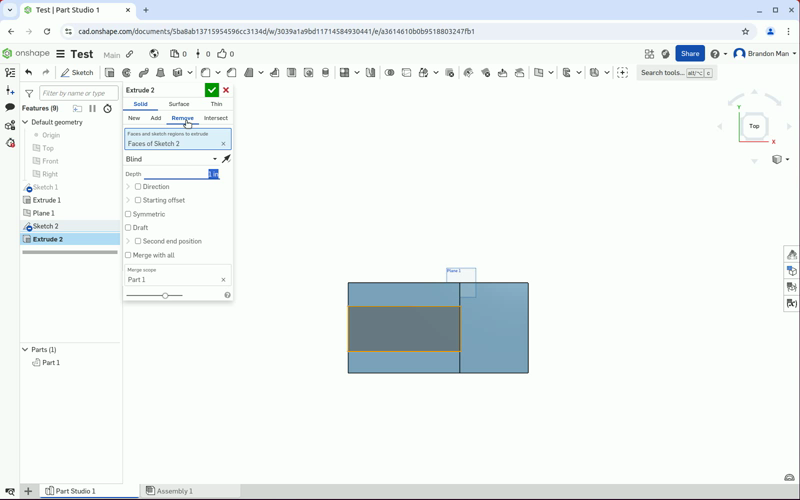
text(4.574)
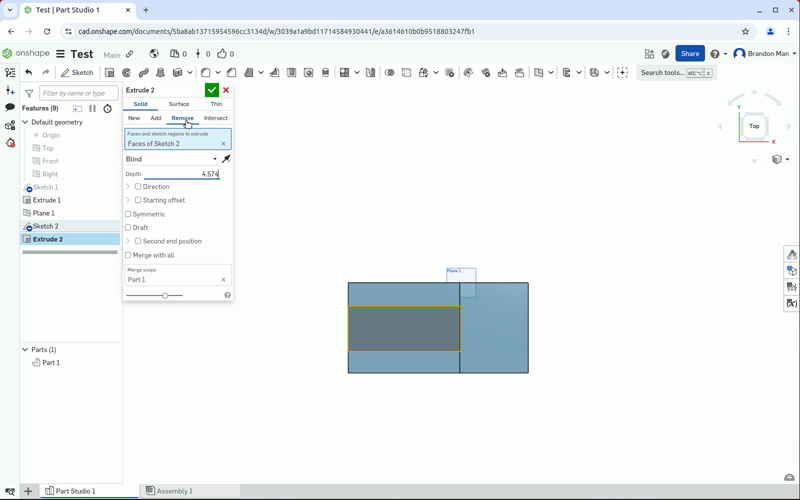
key(tab, 6)
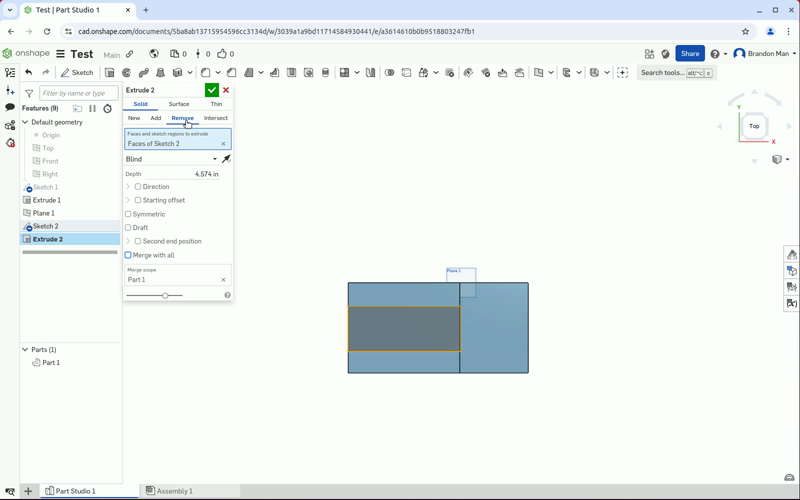
key(space)
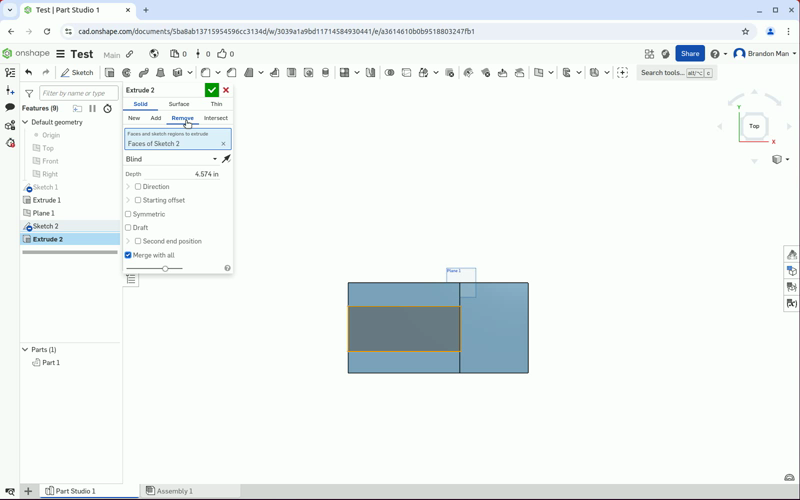
key(enter)
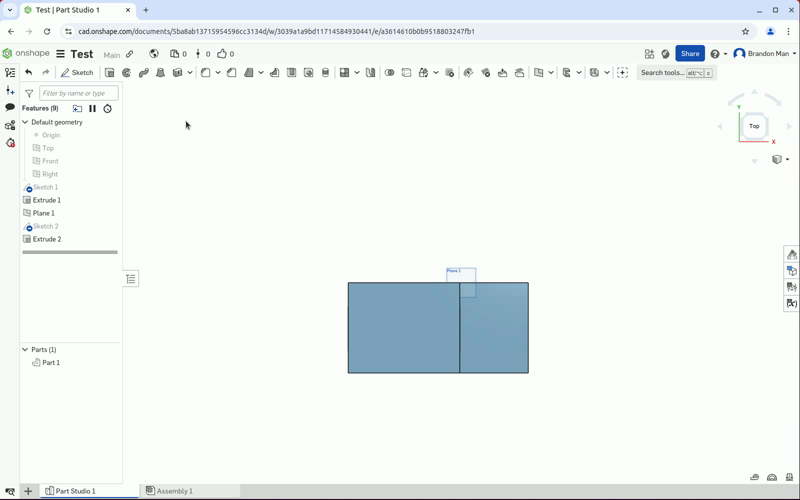
key(shift+h)
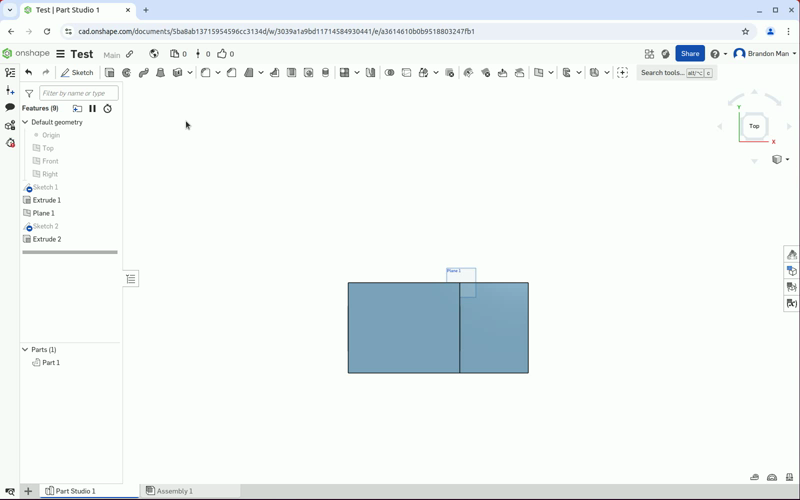
key(shift+h)
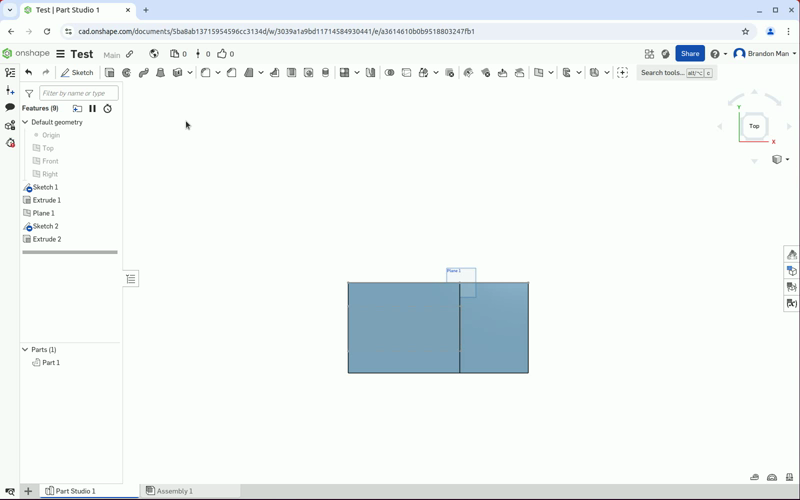
key(shift+7)
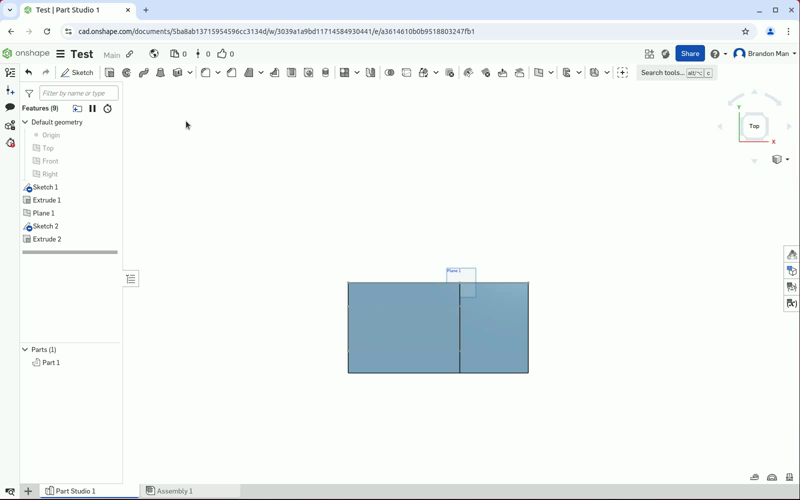
key(up, 3)
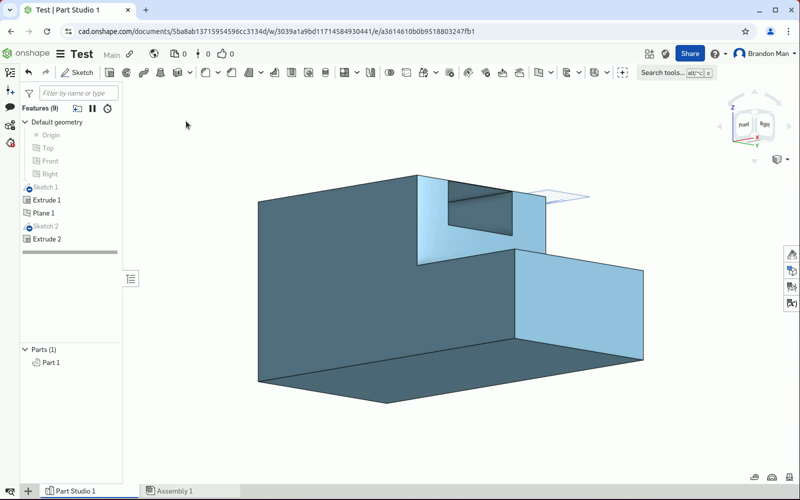
key(left, 3)
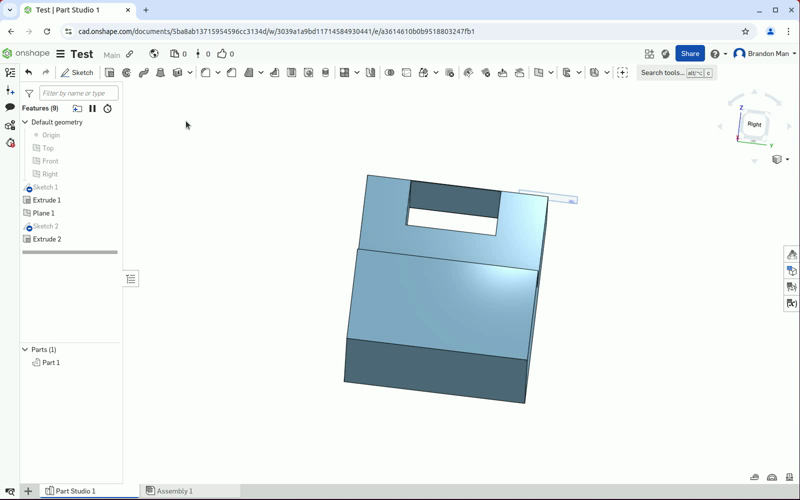
key(right, 3)
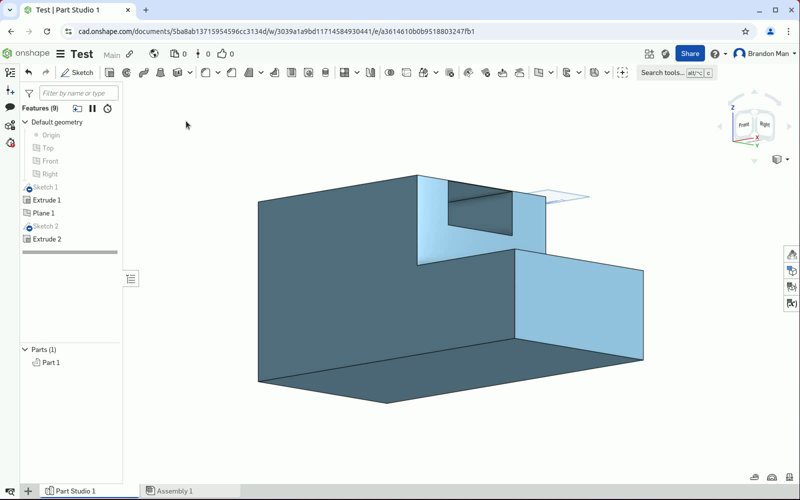
key(down, 3)
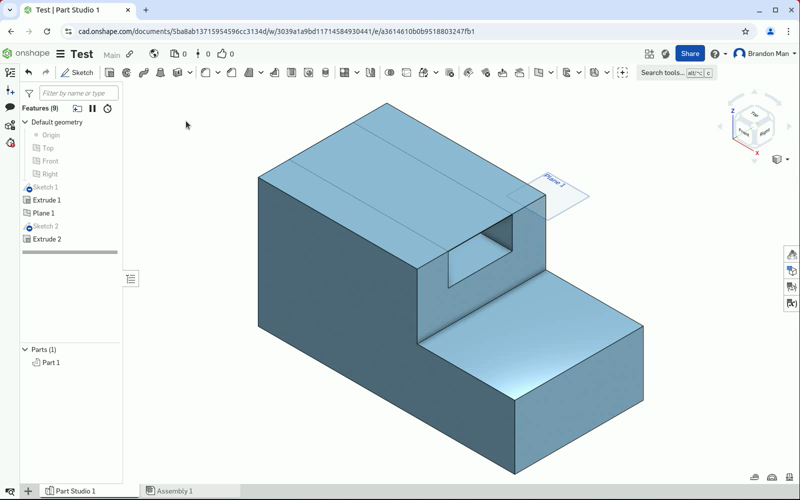
mouse_move(73, 189)
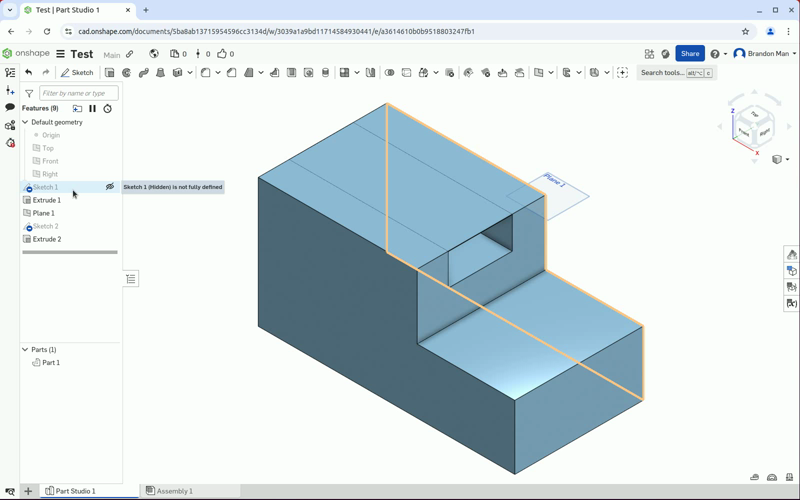
click(73, 189)